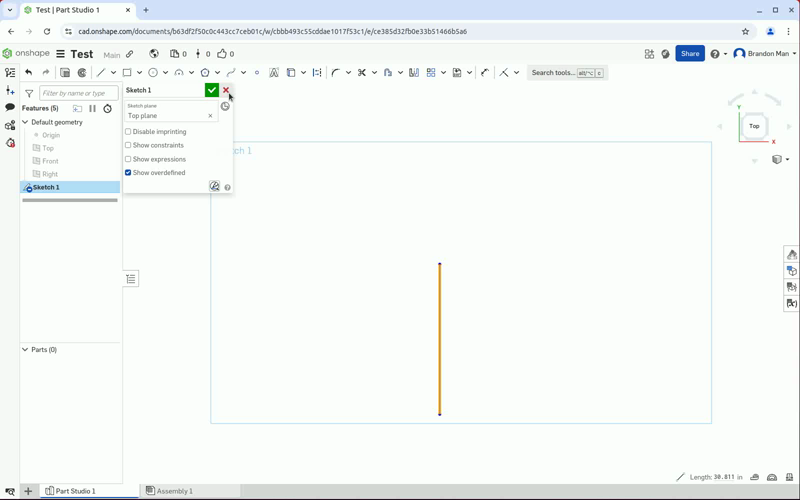
key(shift+h)
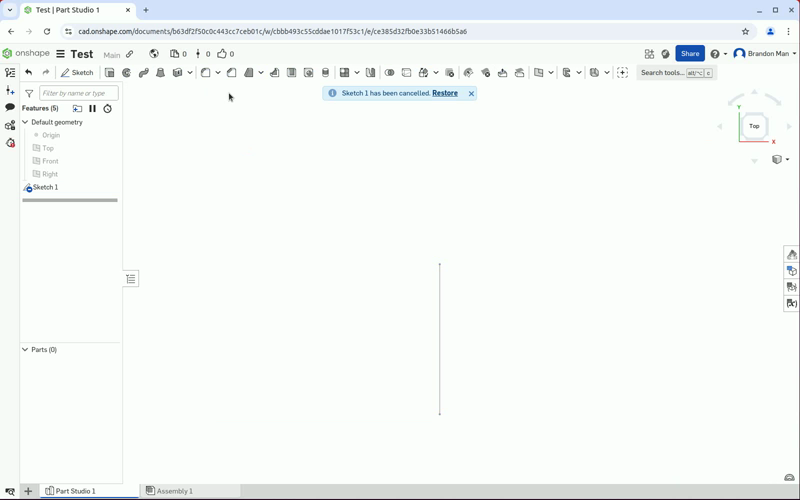
key(shift+s)
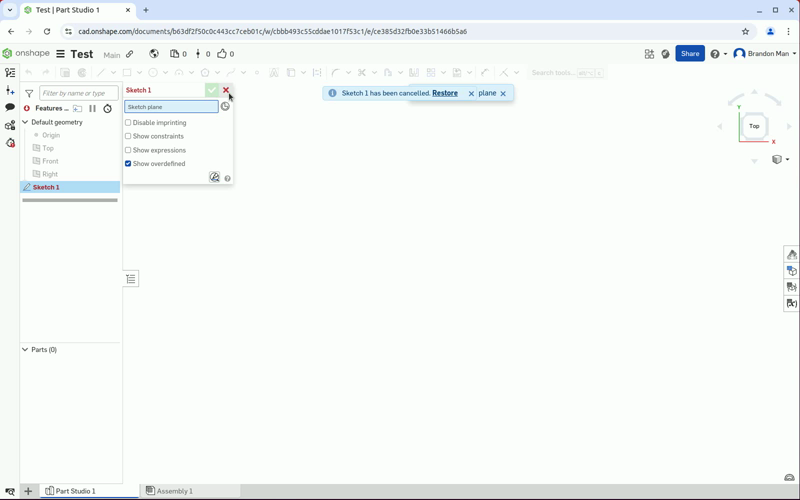
mouse_move(73, 150)
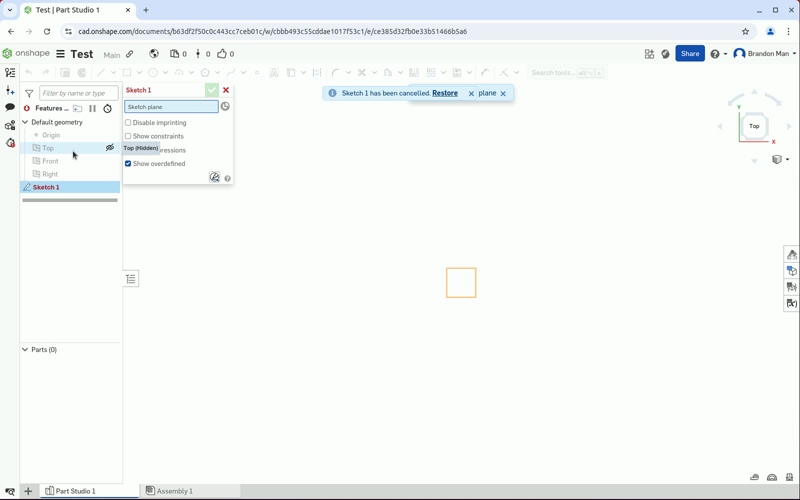
click(73, 150)
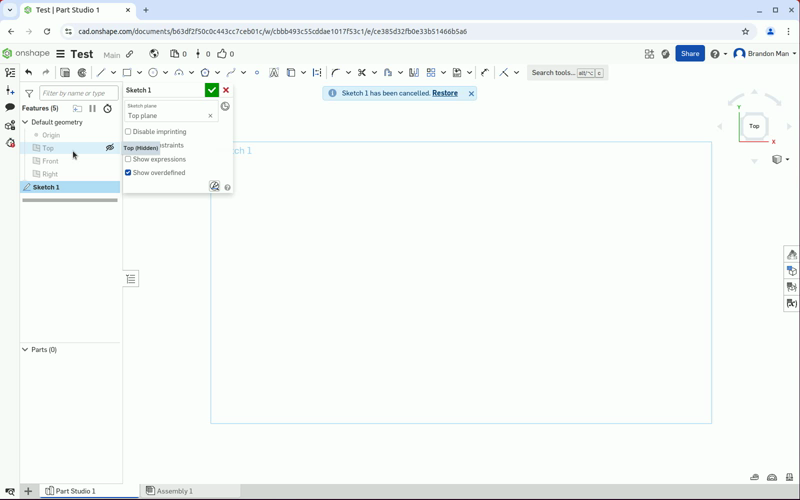
mouse_move(73, 352)
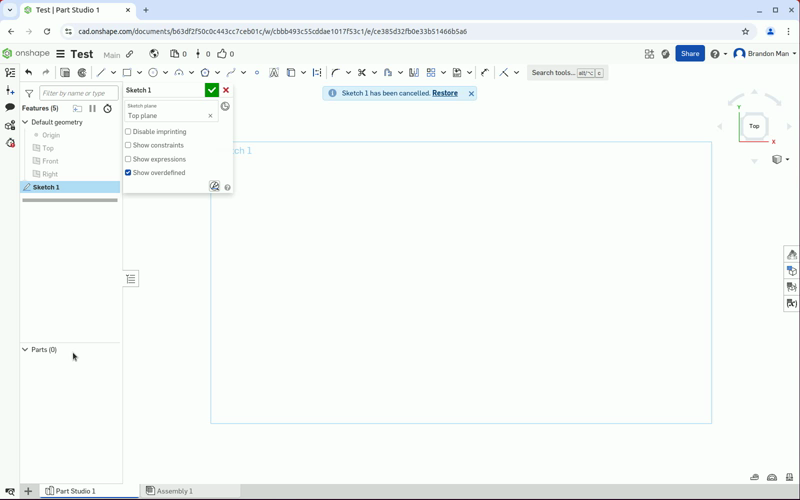
key(y)
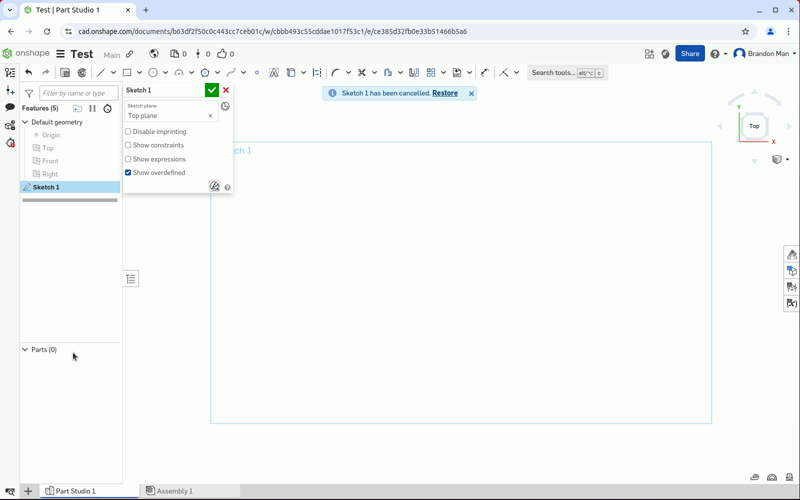
key(a)
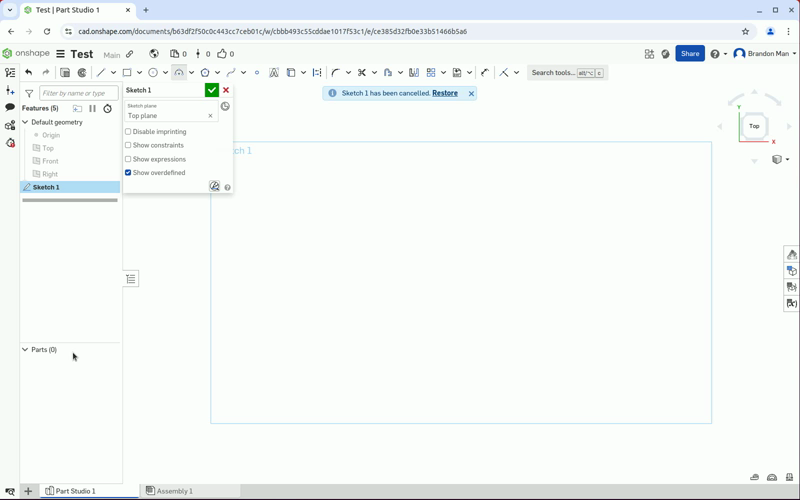
key_down(shift)
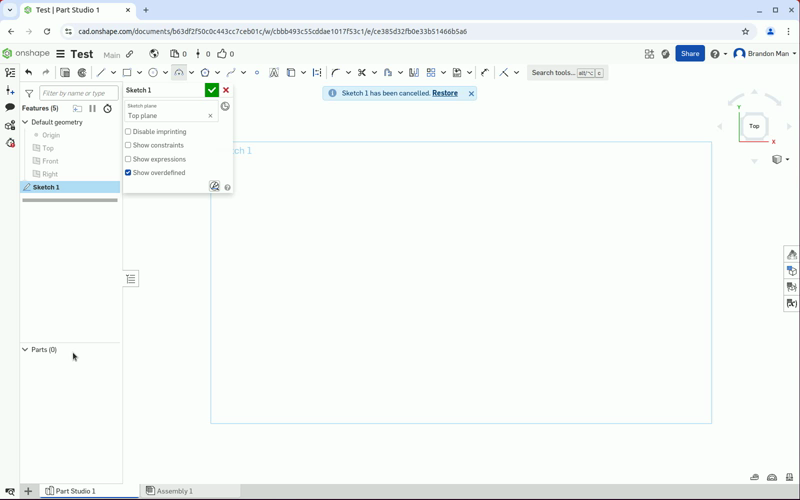
mouse_move(418, 339)
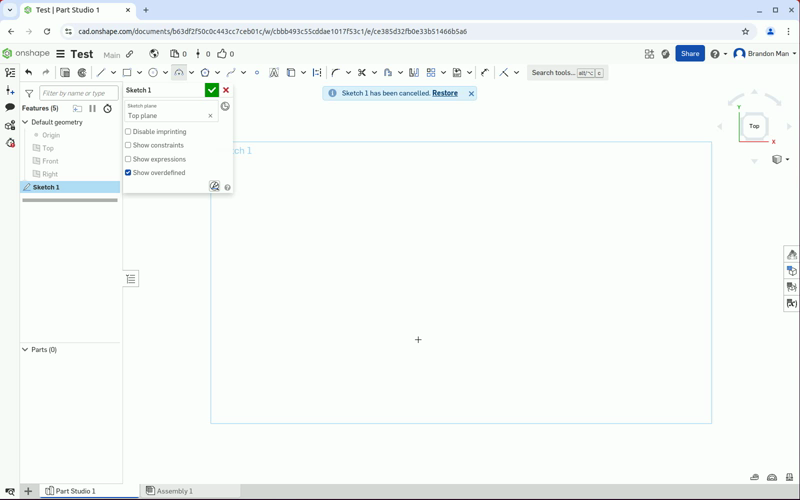
click(418, 339)
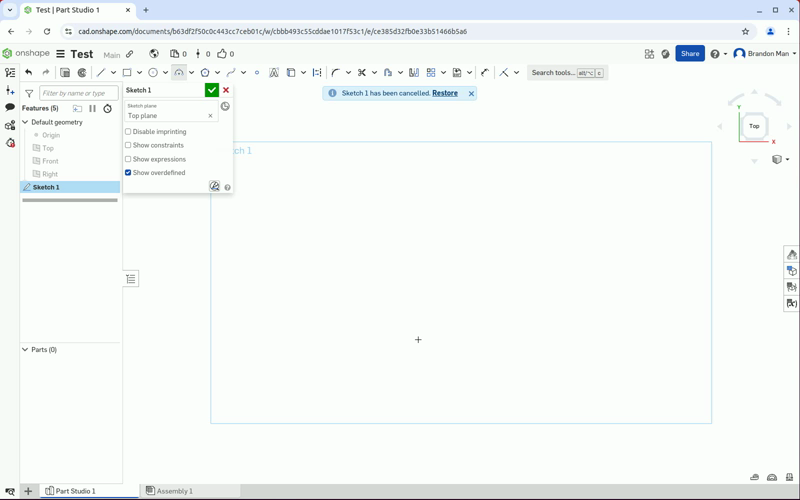
key_up(shift)
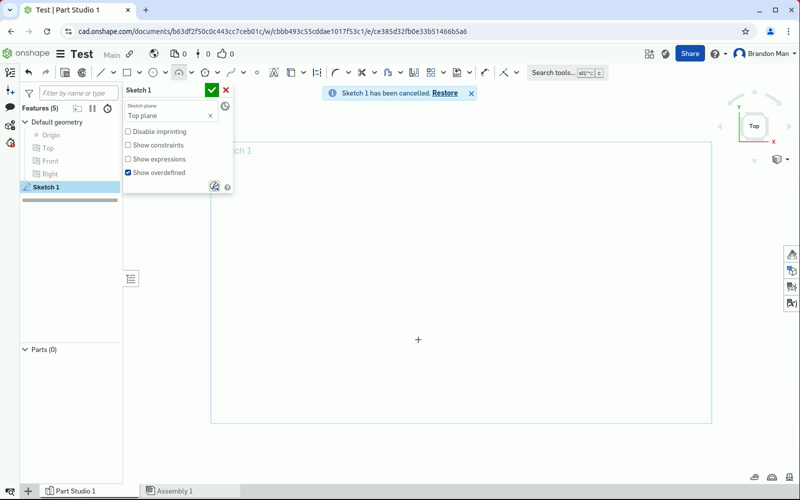
key_down(shift)
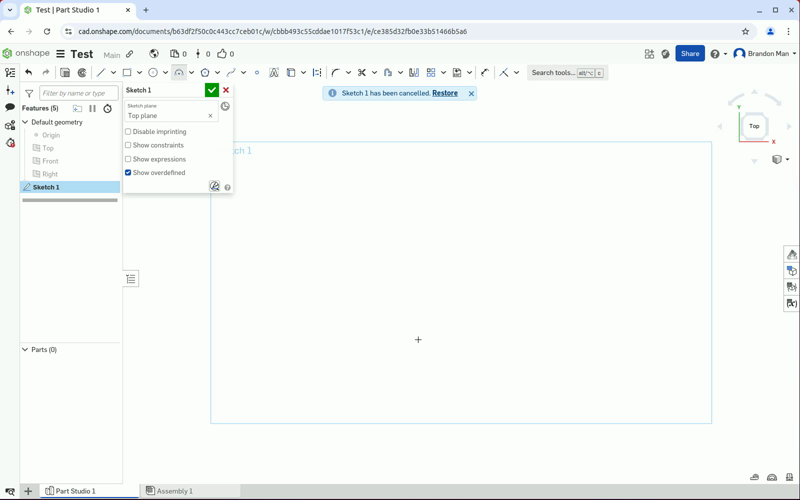
mouse_move(503, 339)
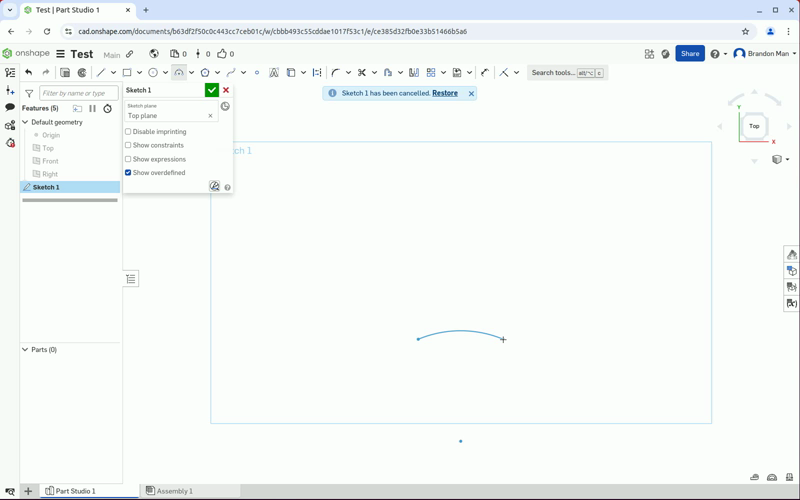
click(503, 339)
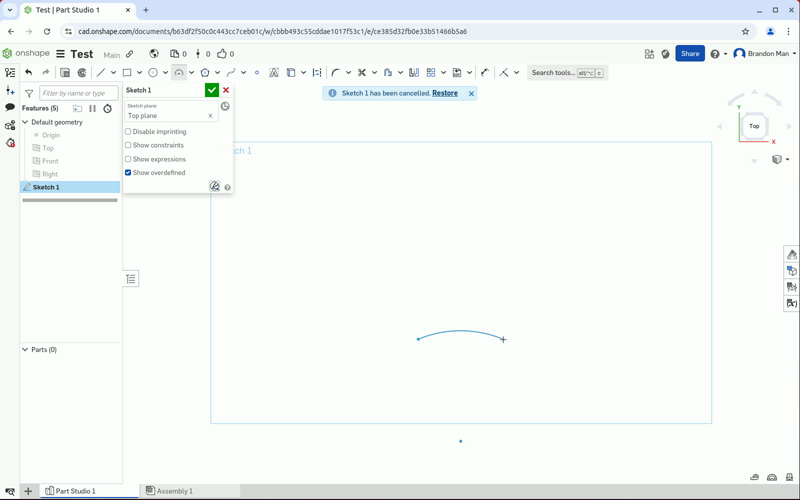
mouse_move(460, 381)
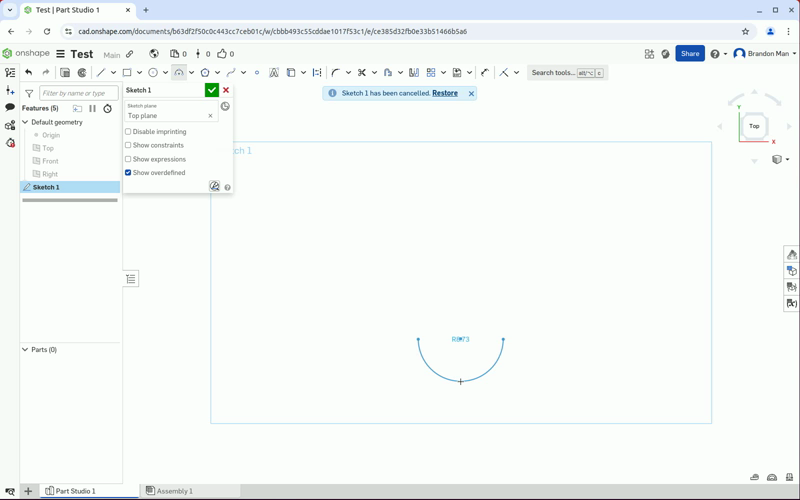
click(460, 381)
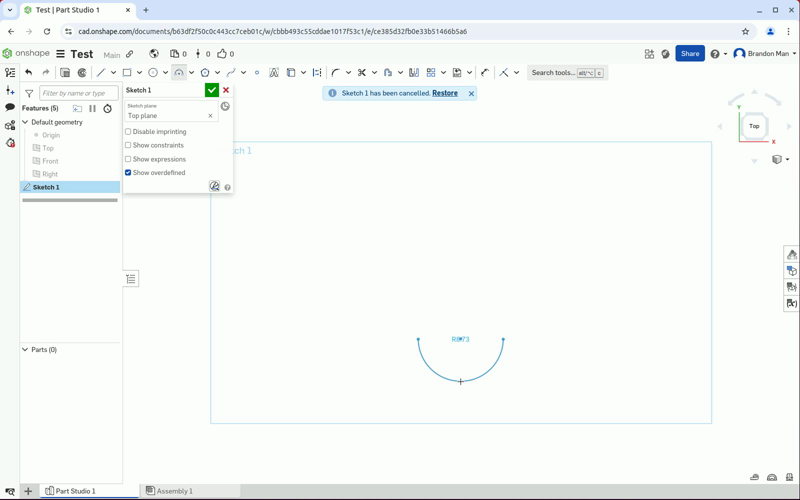
key_up(shift)
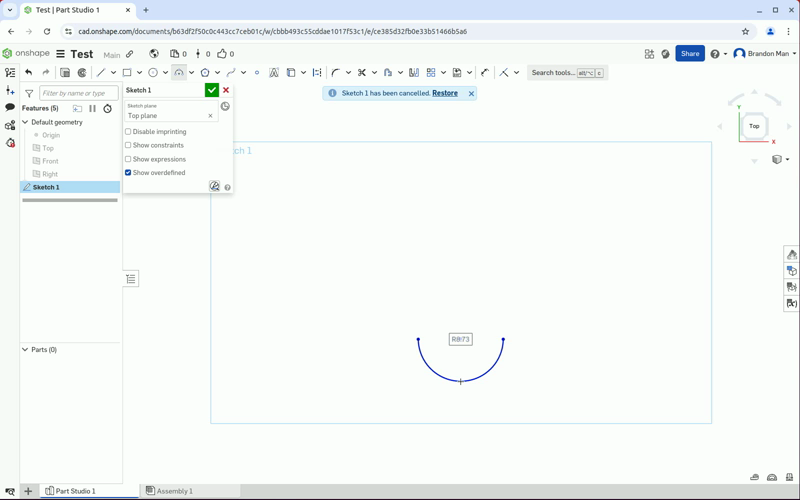
key(esc)
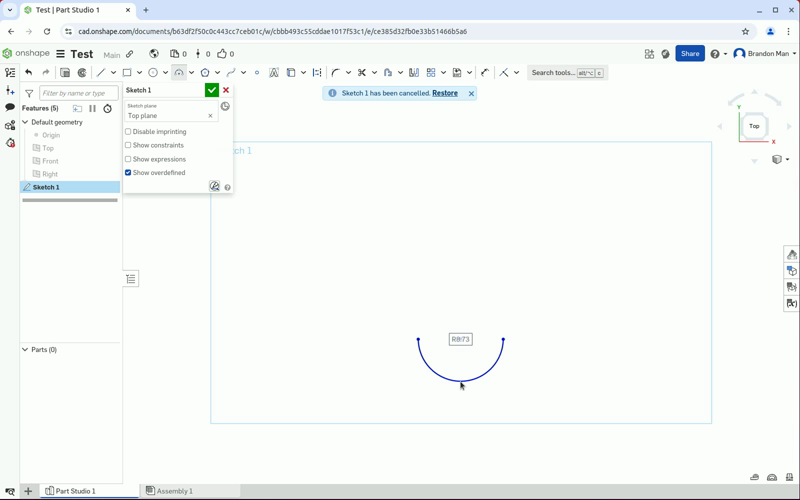
key(l)
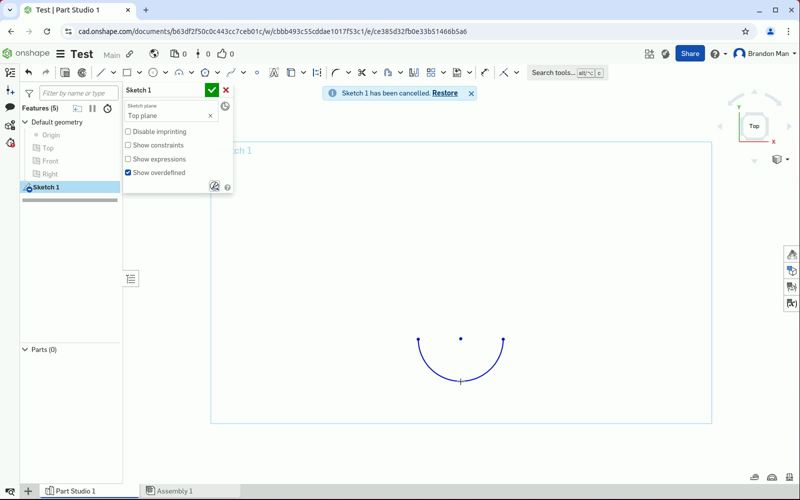
mouse_move(503, 339)
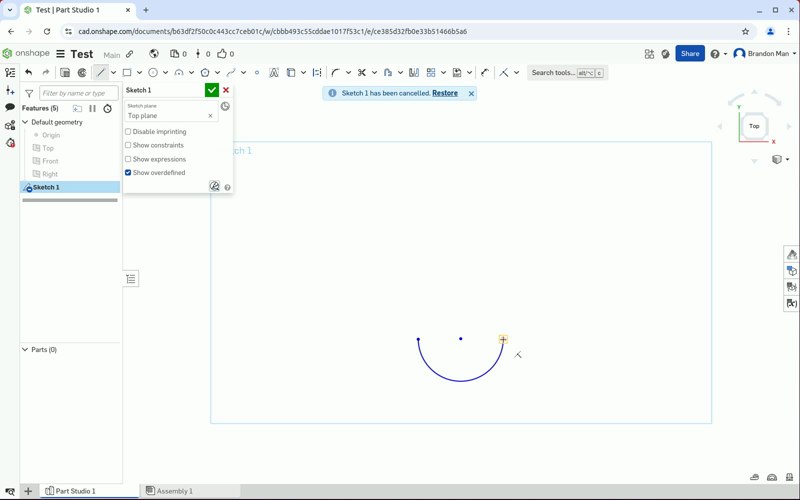
click(503, 339)
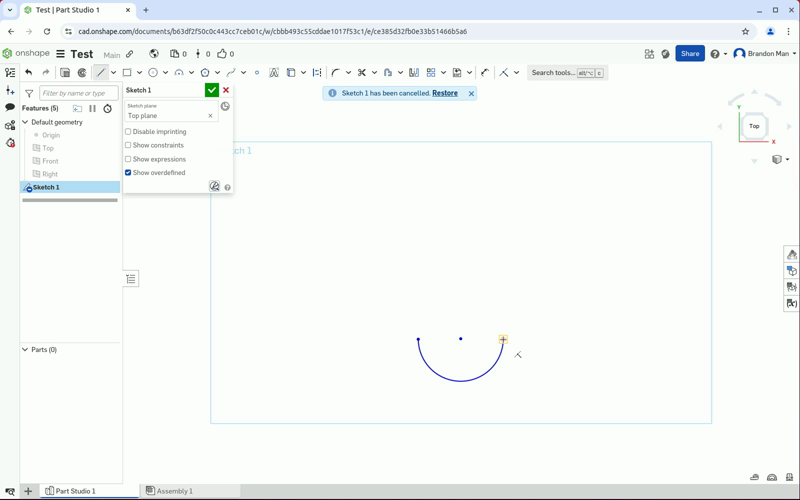
key_down(shift)
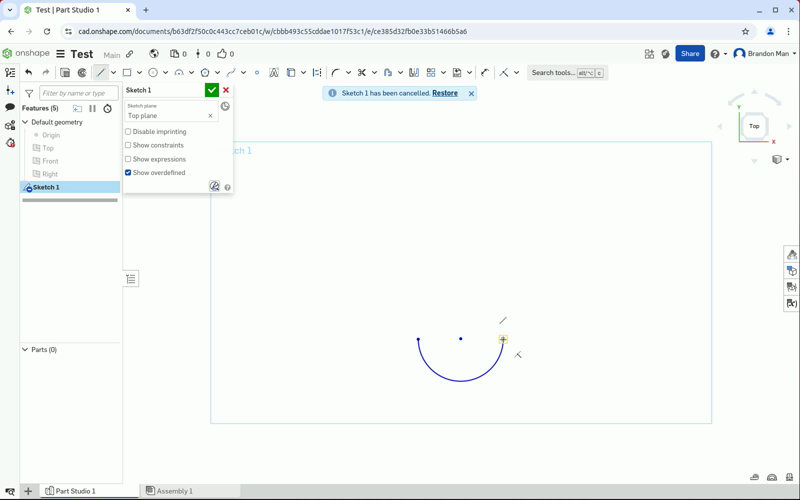
mouse_move(503, 184)
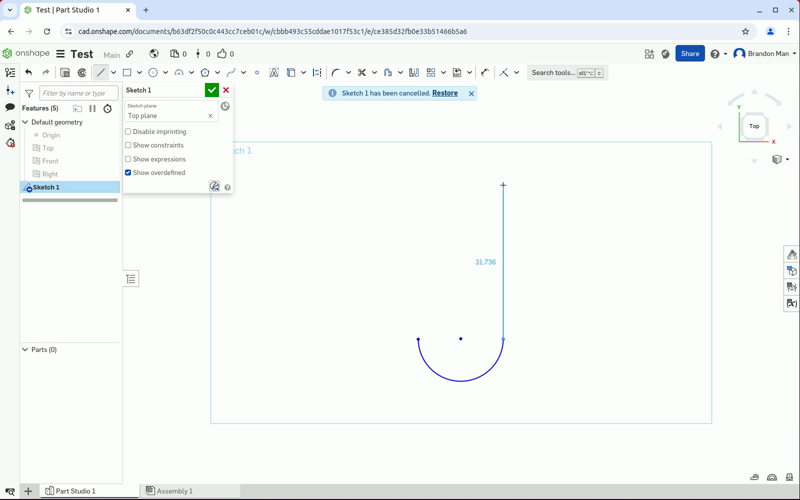
click(503, 184)
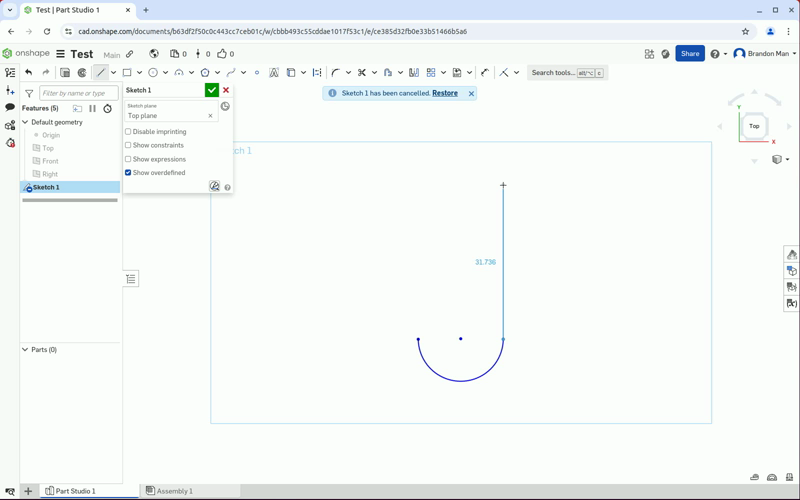
key_up(shift)
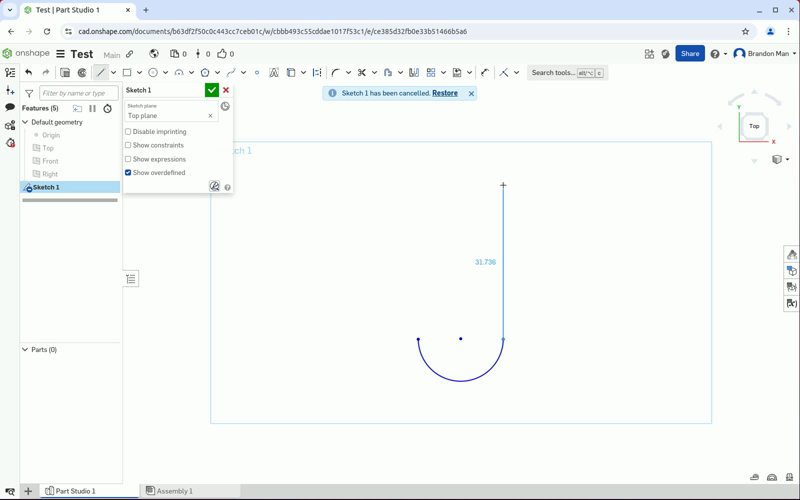
key_down(shift)
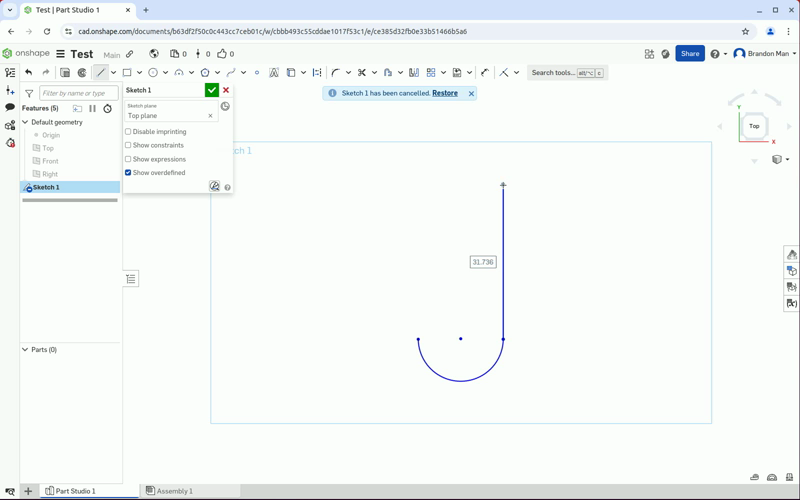
mouse_move(418, 184)
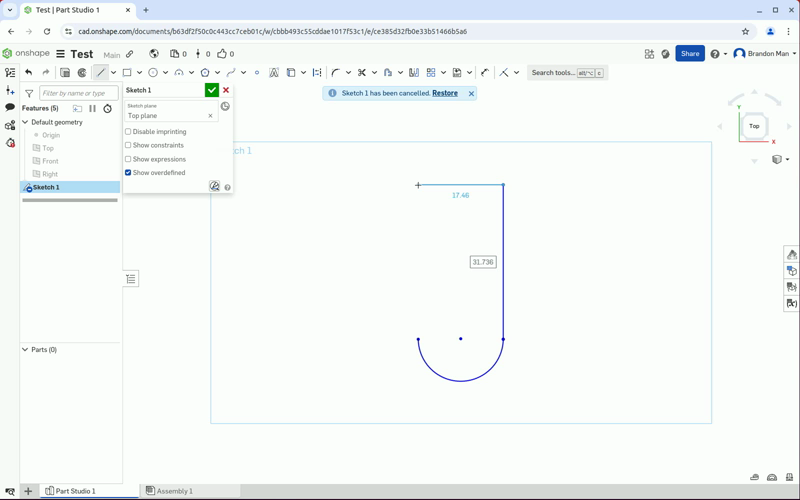
click(418, 184)
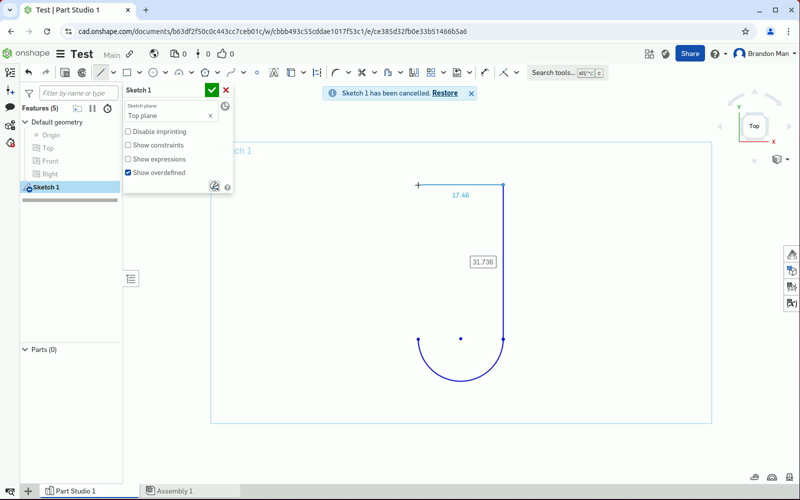
key_up(shift)
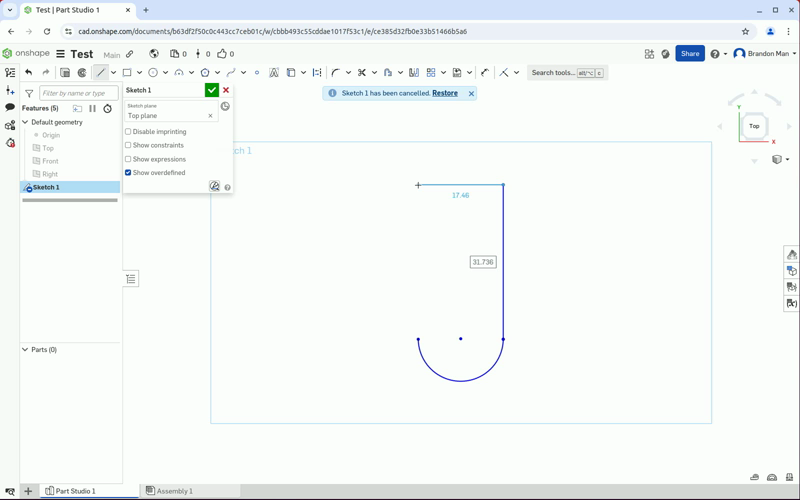
key_down(shift)
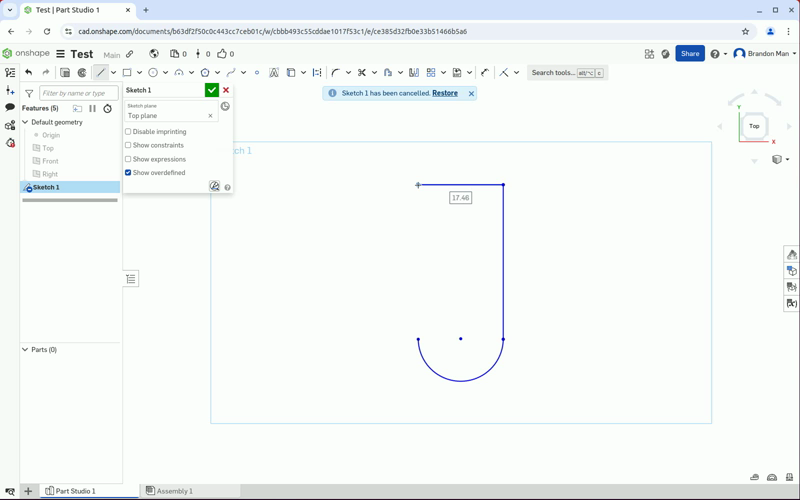
mouse_move(418, 339)
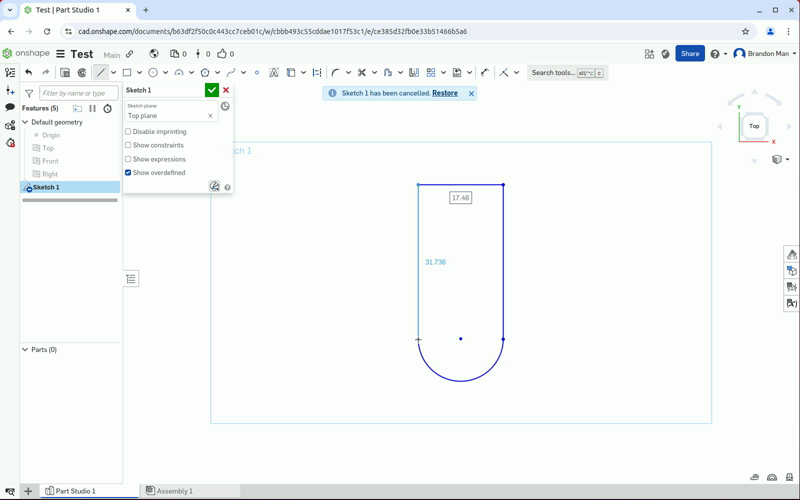
key_up(shift)
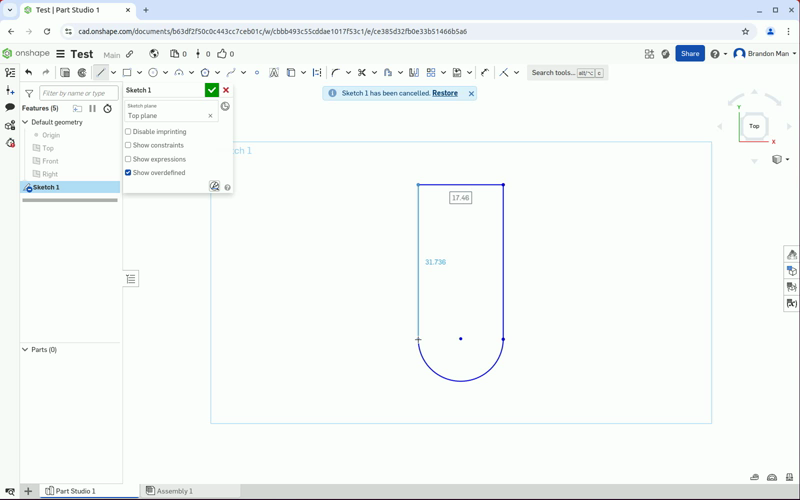
click(418, 339)
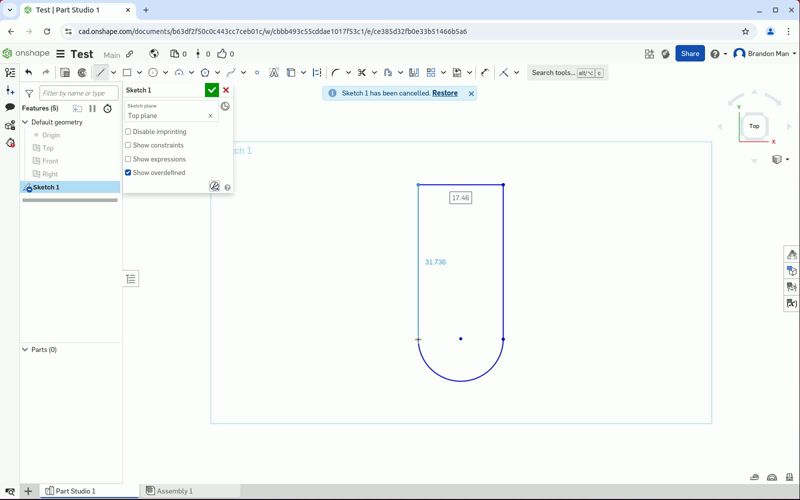
key(esc)
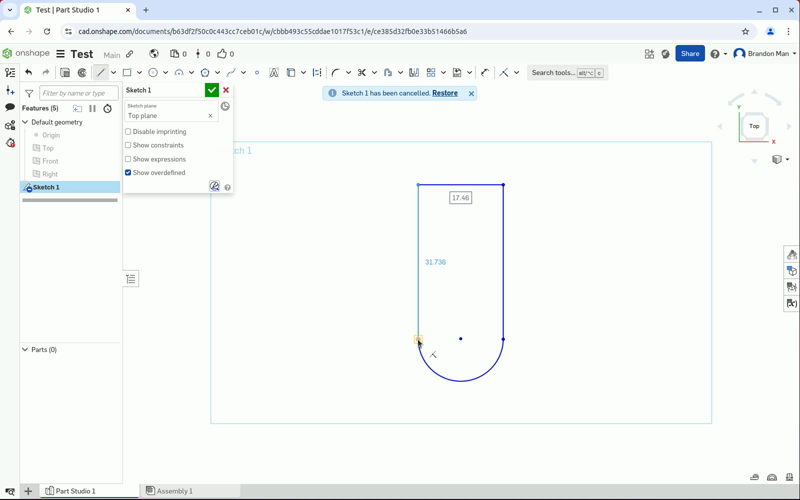
mouse_move(456, 320)
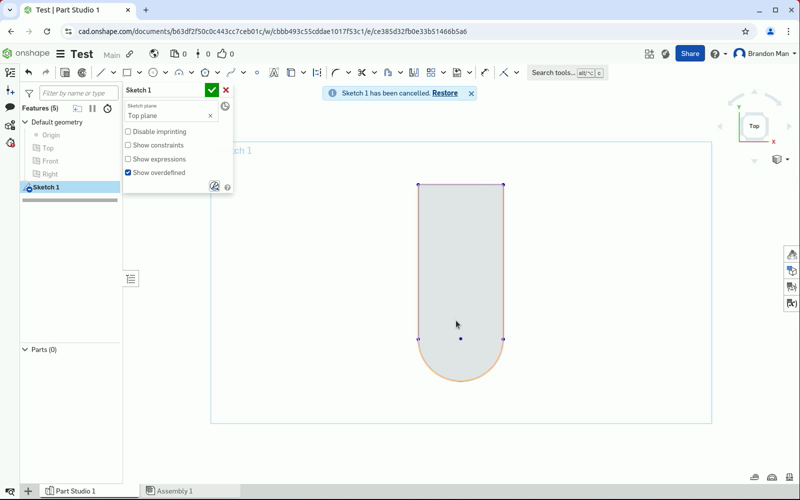
click(456, 320)
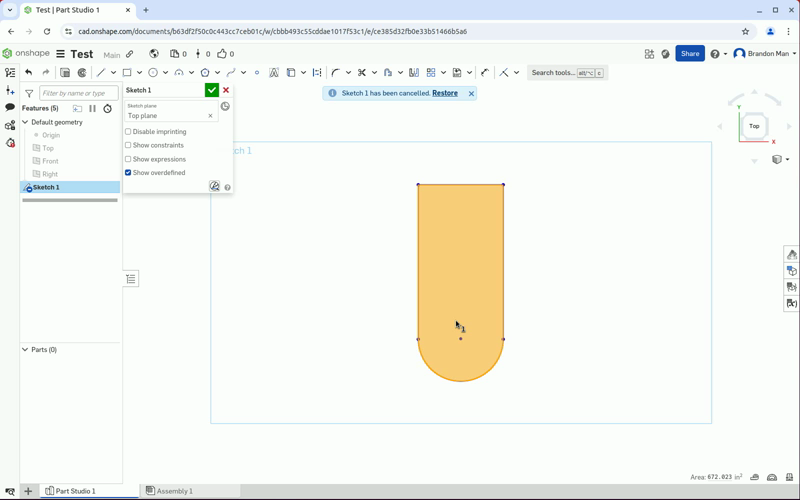
mouse_move(73, 352)
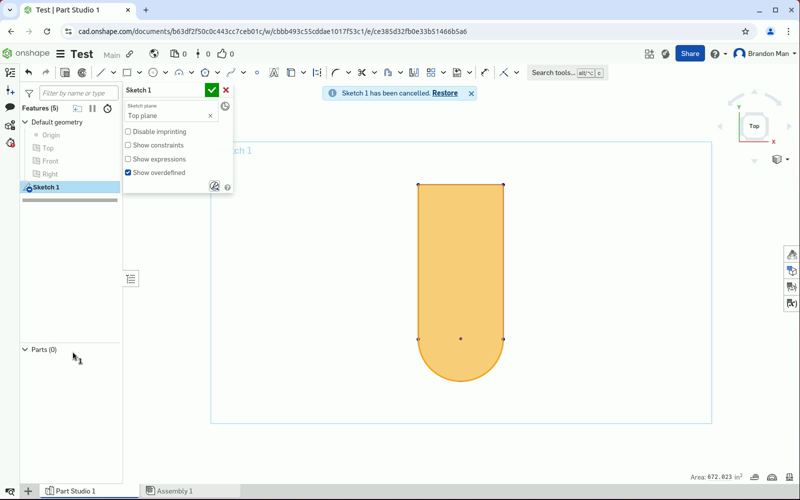
key(shift+y)
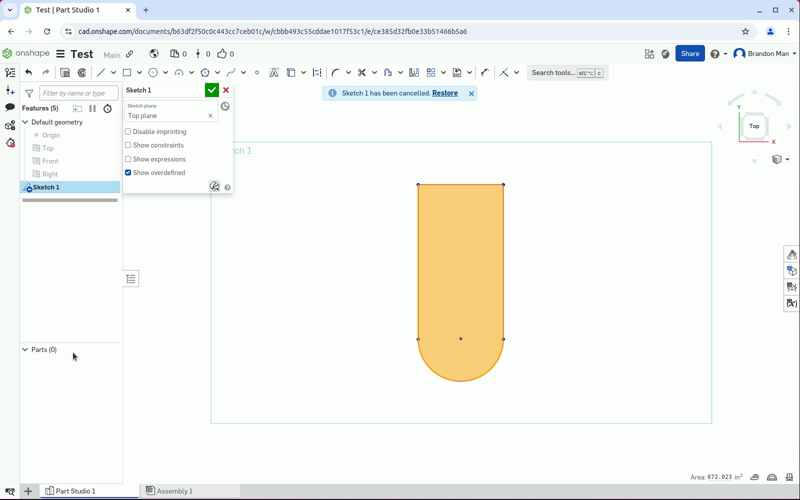
key(shift+e)
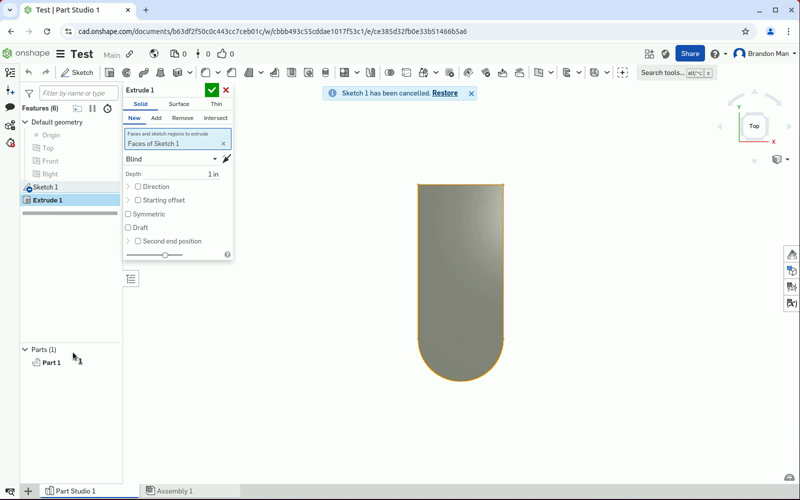
mouse_move(143, 106)
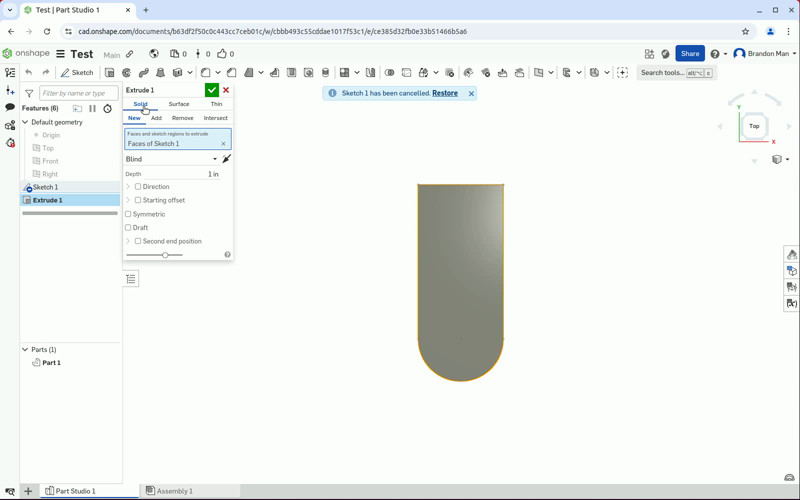
click(143, 106)
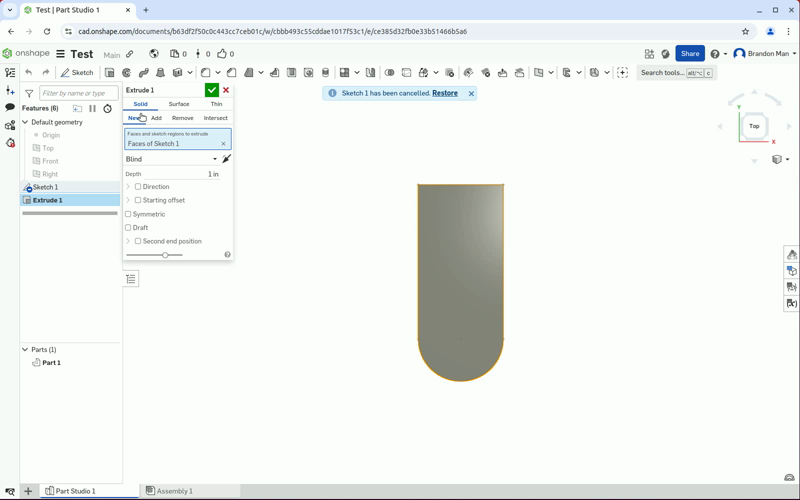
mouse_move(137, 120)
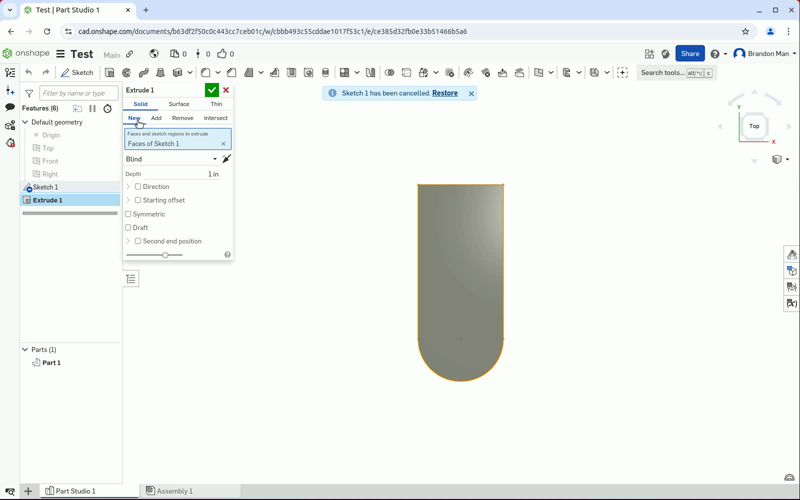
click(137, 120)
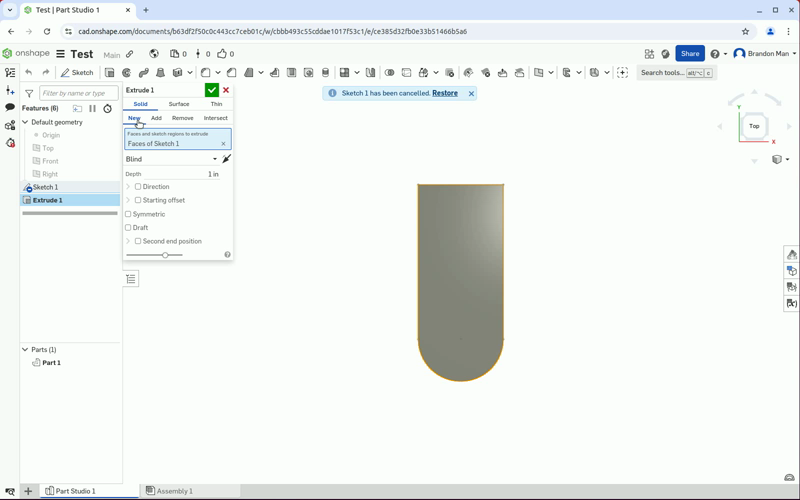
key(tab, 4)
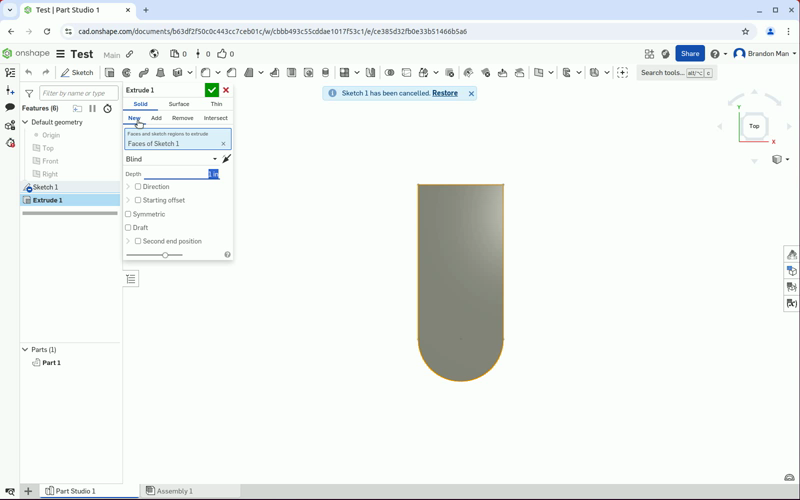
text(23.108)
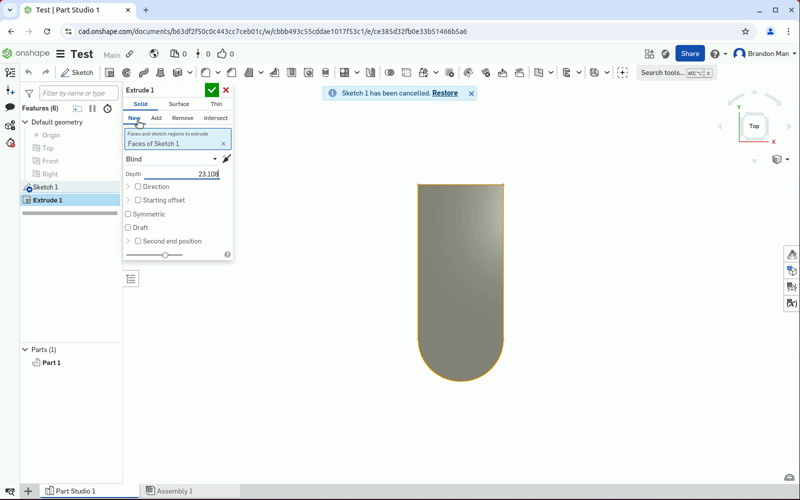
key(enter)
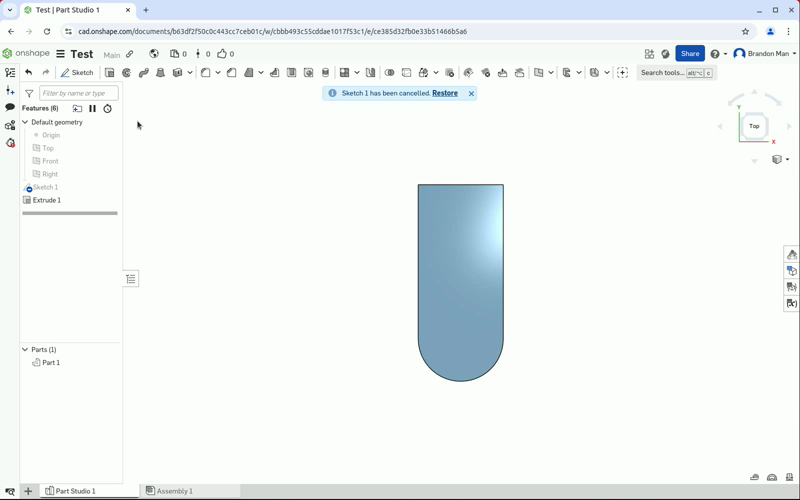
key(shift+h)
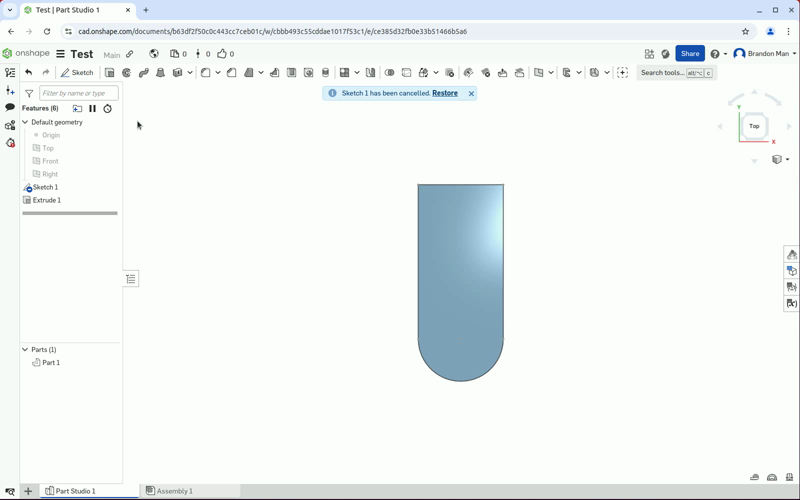
key(shift+h)
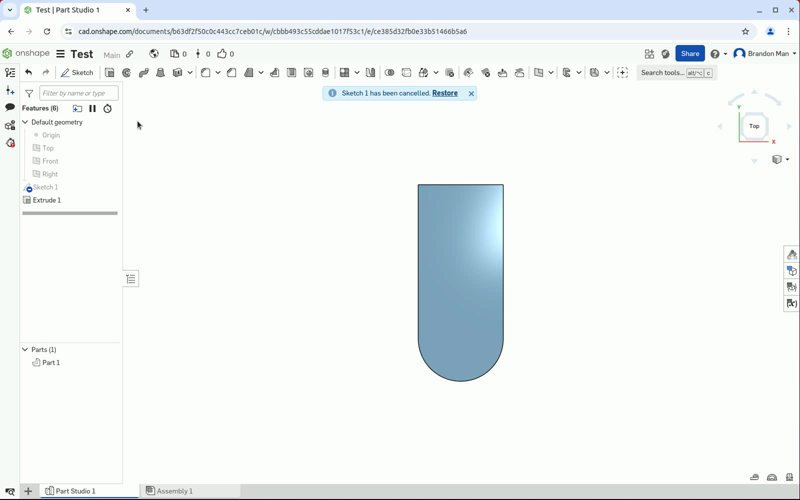
mouse_move(73, 189)
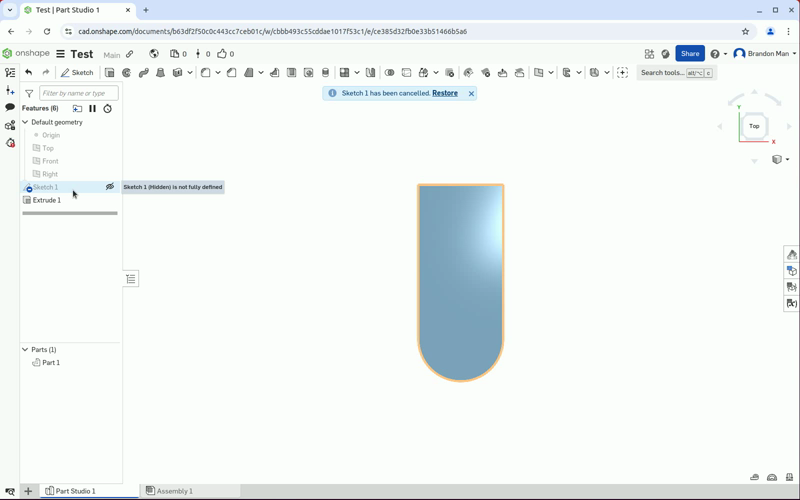
click(73, 189)
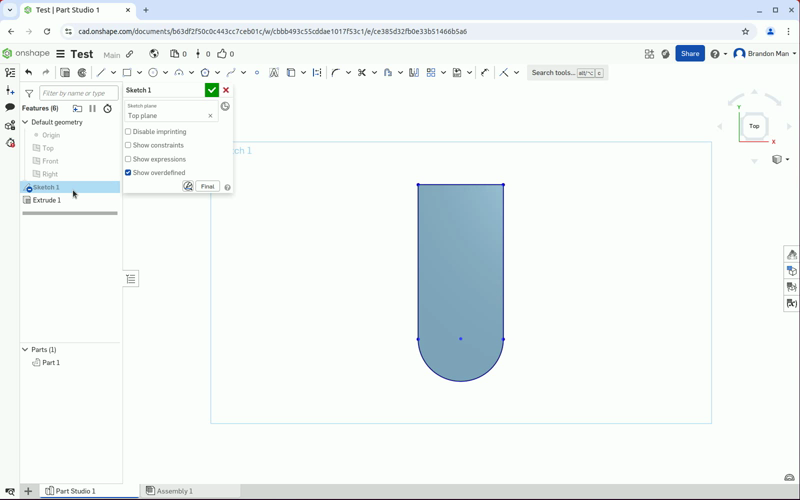
mouse_move(229, 92)
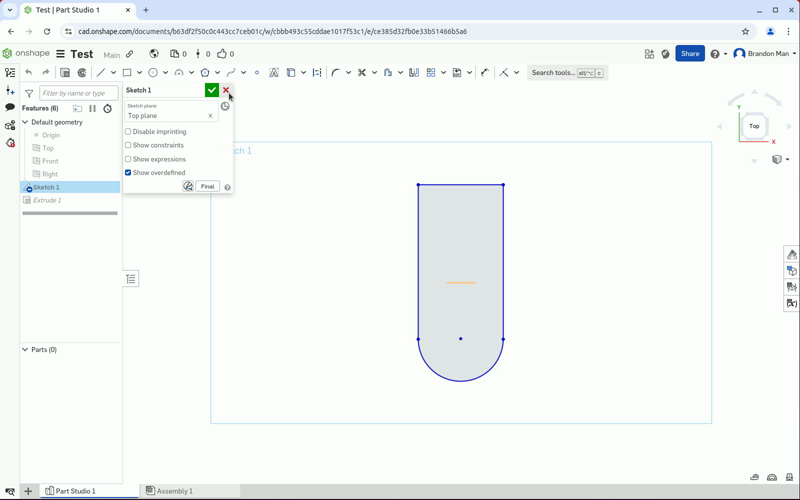
click(229, 92)
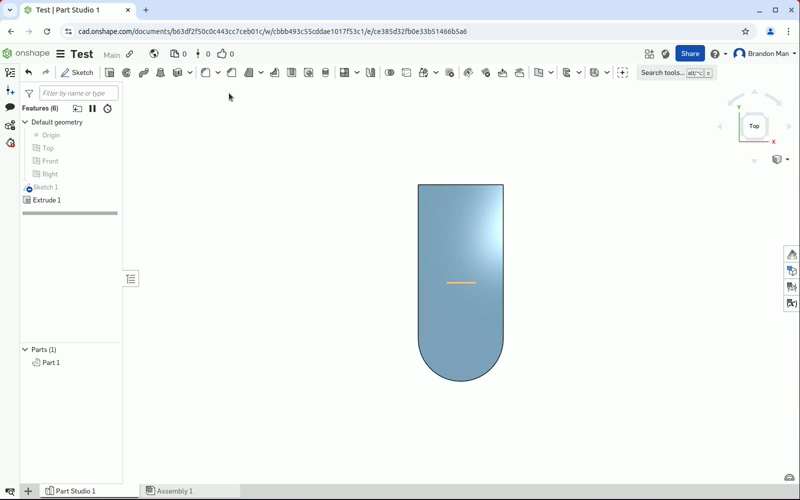
mouse_move(541, 75)
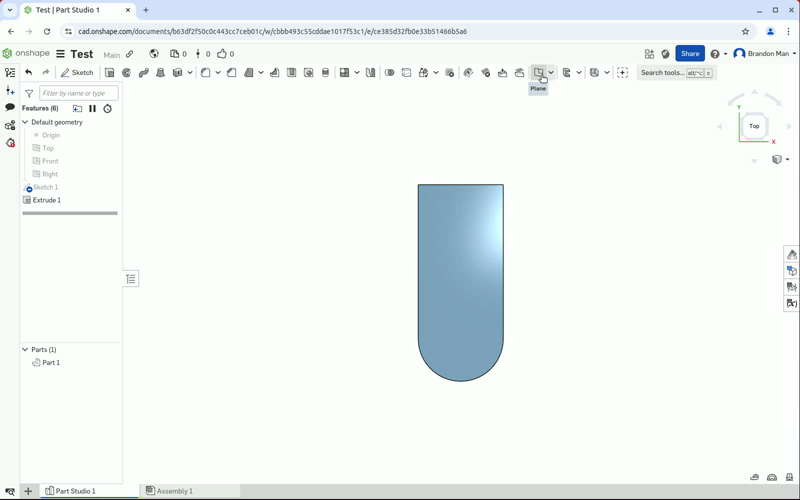
click(541, 75)
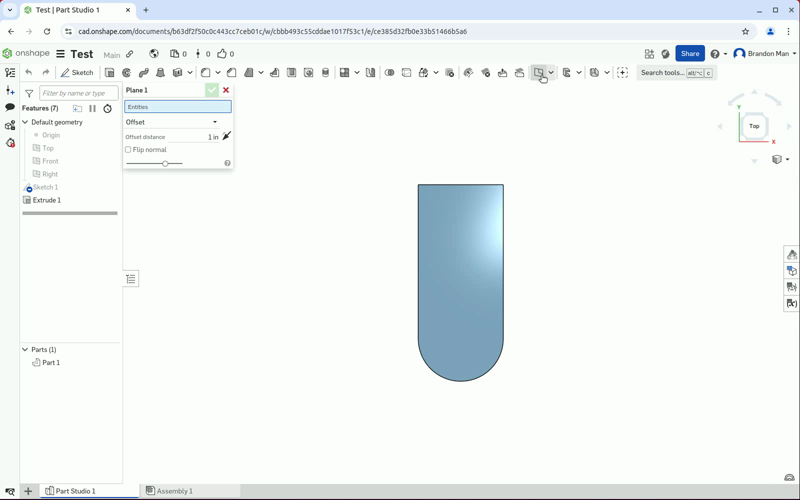
mouse_move(73, 150)
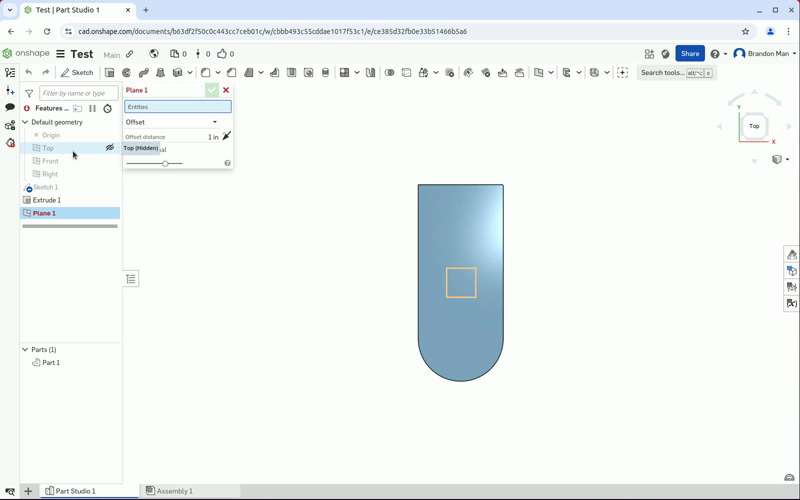
click(73, 150)
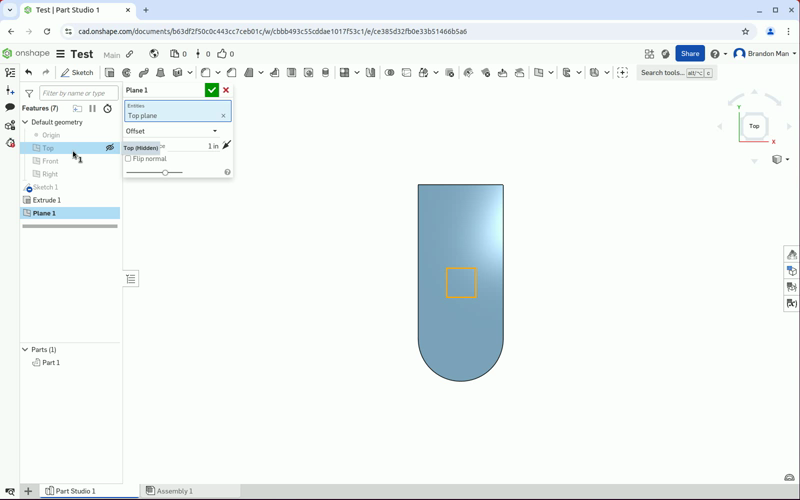
key(tab, 2)
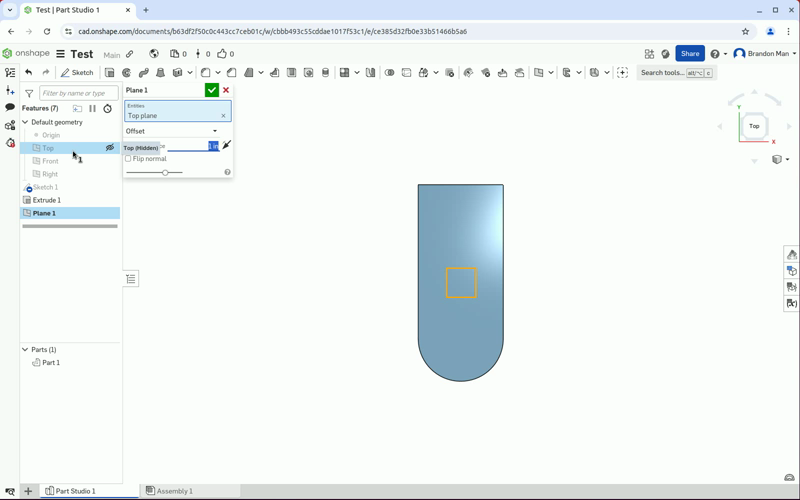
text(23.108)
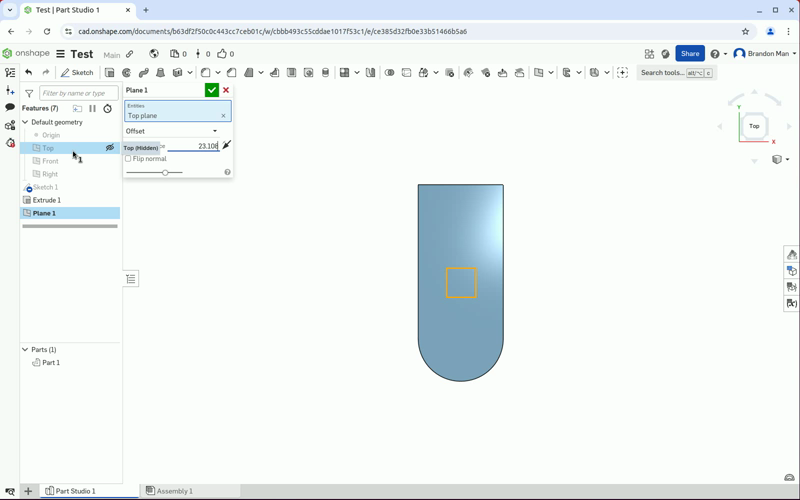
key(enter, 2)
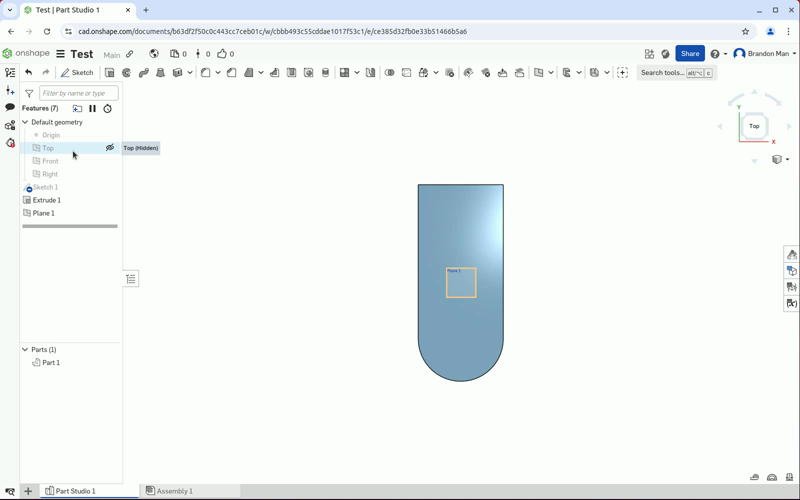
key(shift+s)
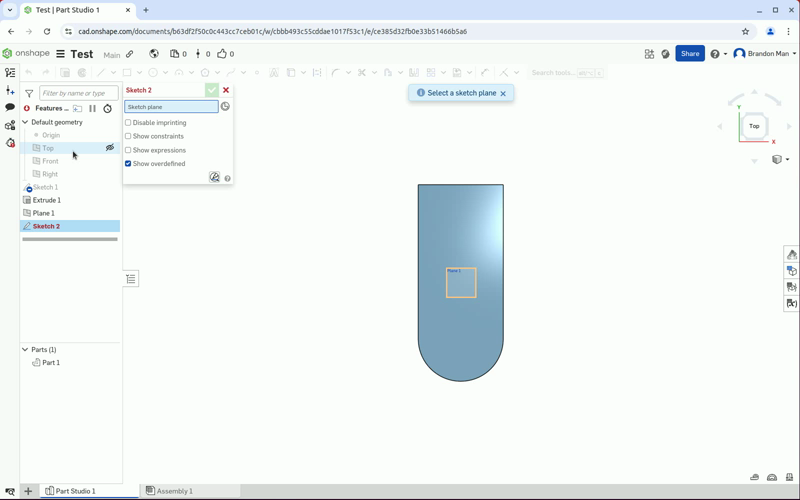
mouse_move(73, 215)
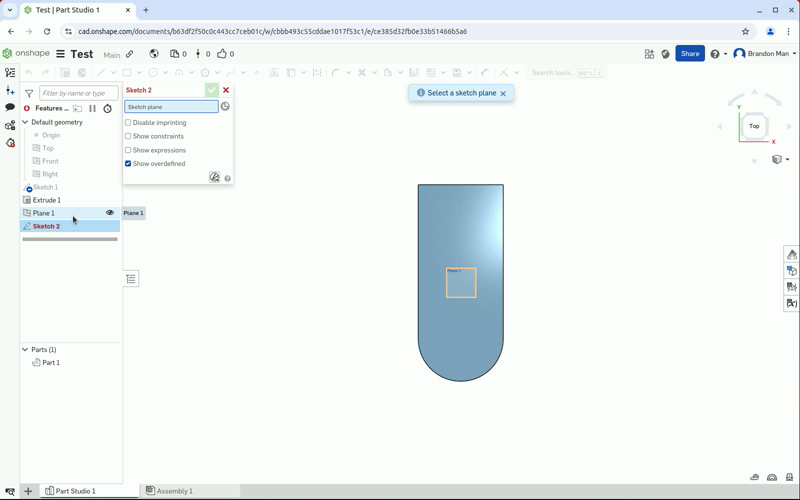
click(73, 215)
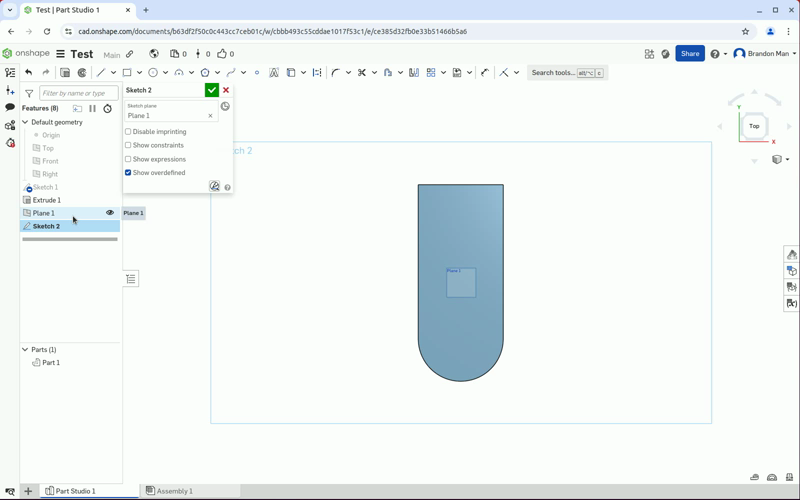
mouse_move(73, 352)
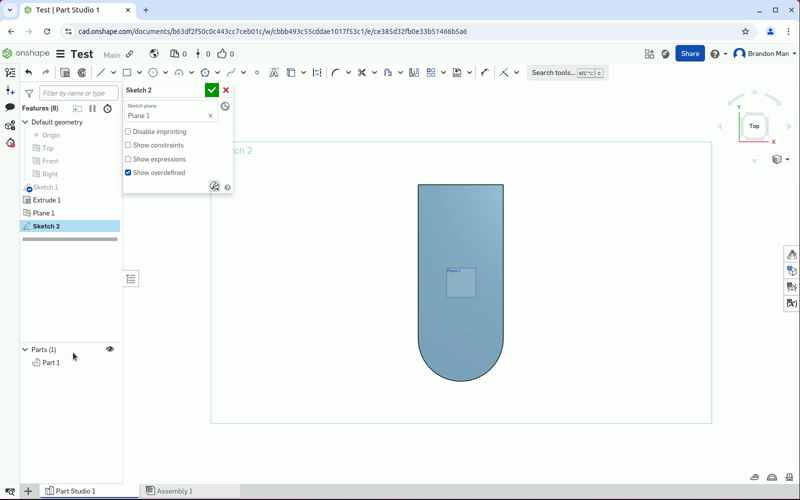
key(y)
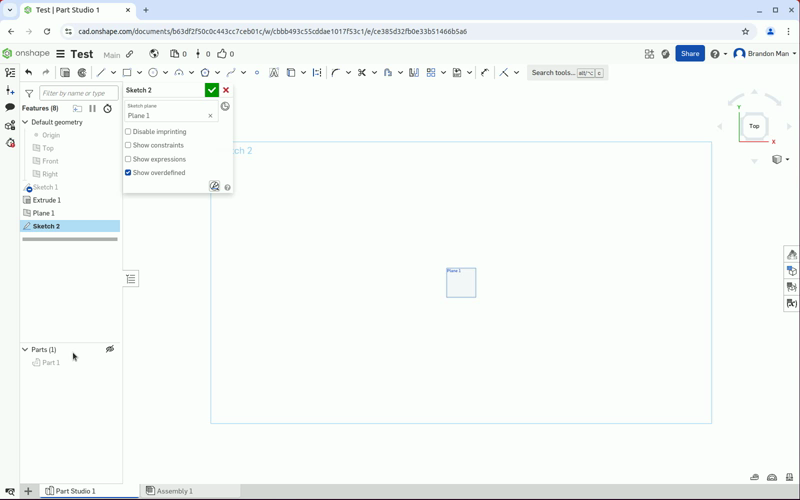
key(a)
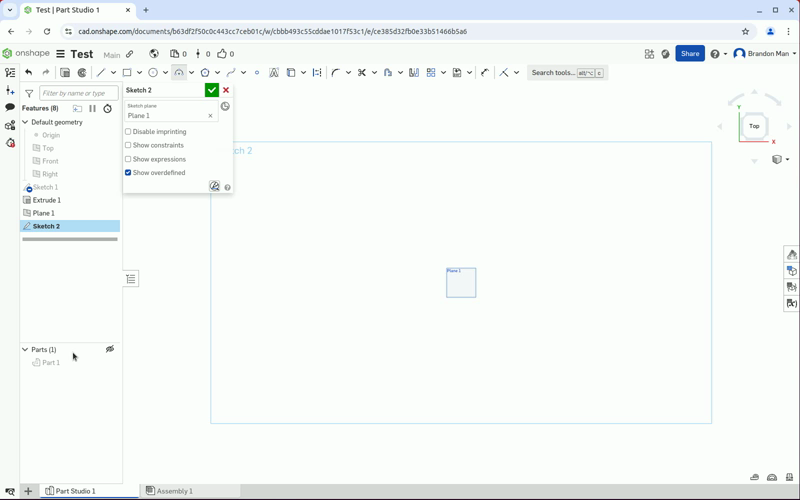
key_down(shift)
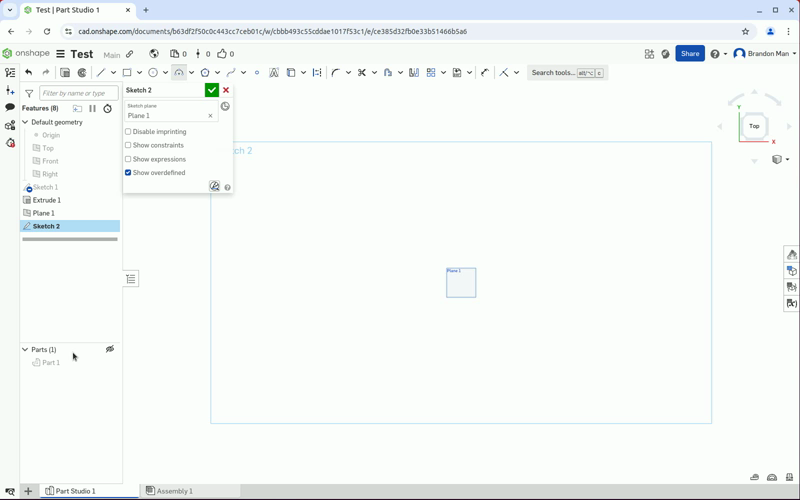
mouse_move(418, 339)
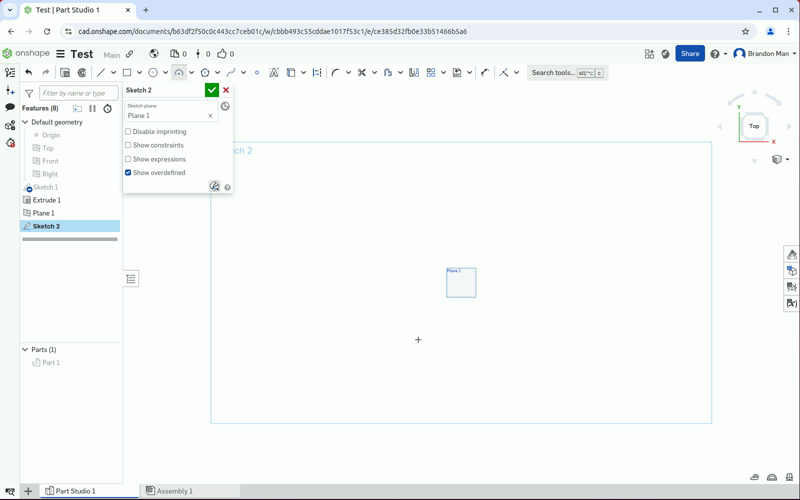
click(418, 339)
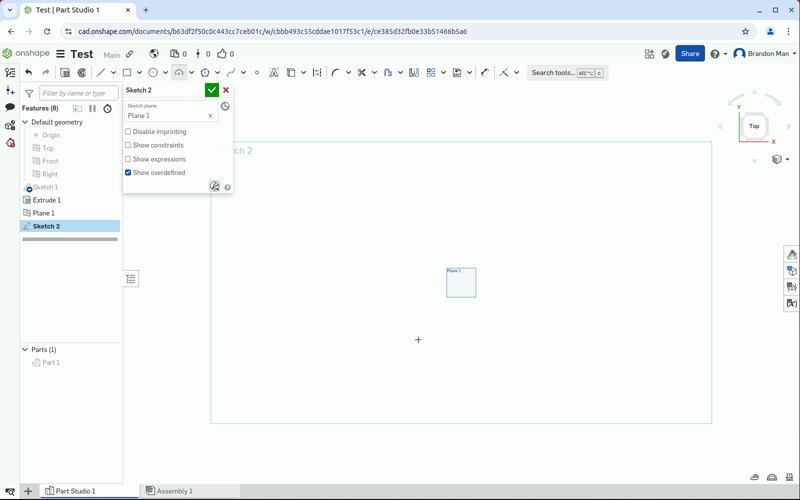
key_up(shift)
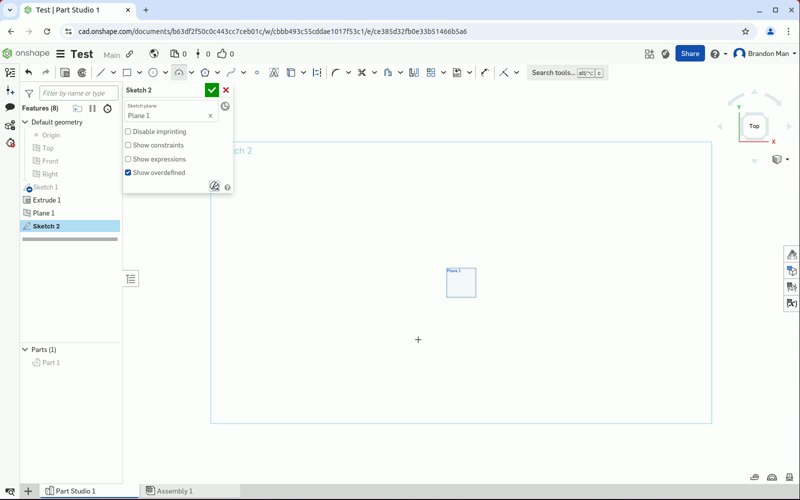
key_down(shift)
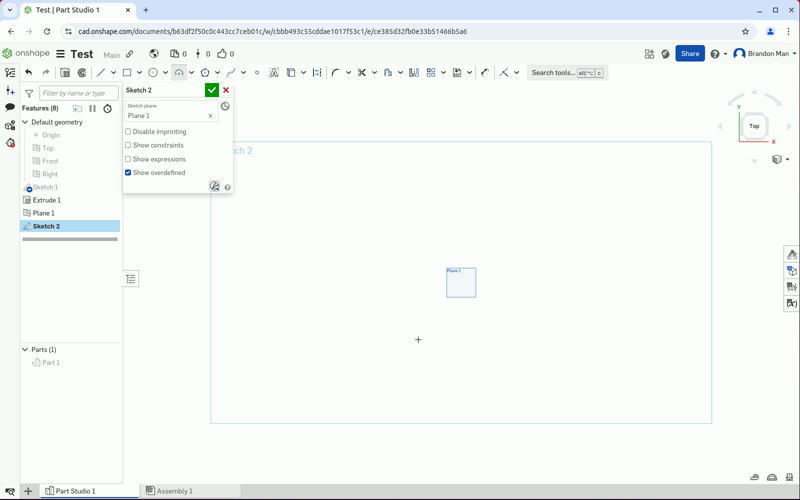
mouse_move(502, 339)
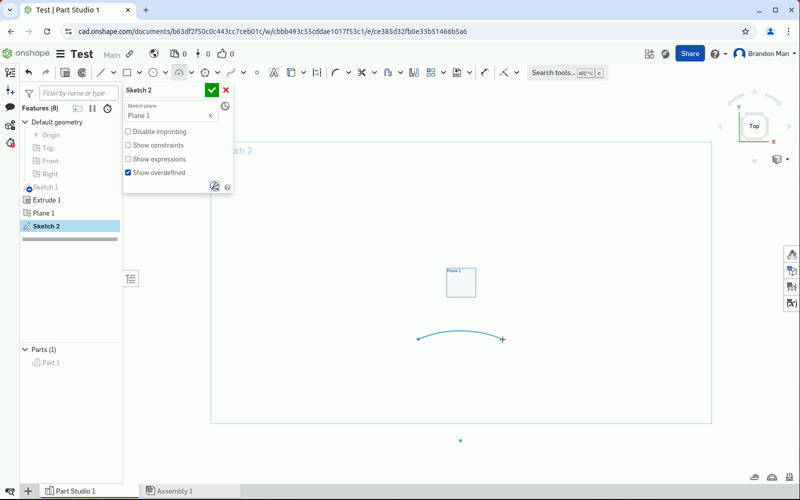
click(502, 339)
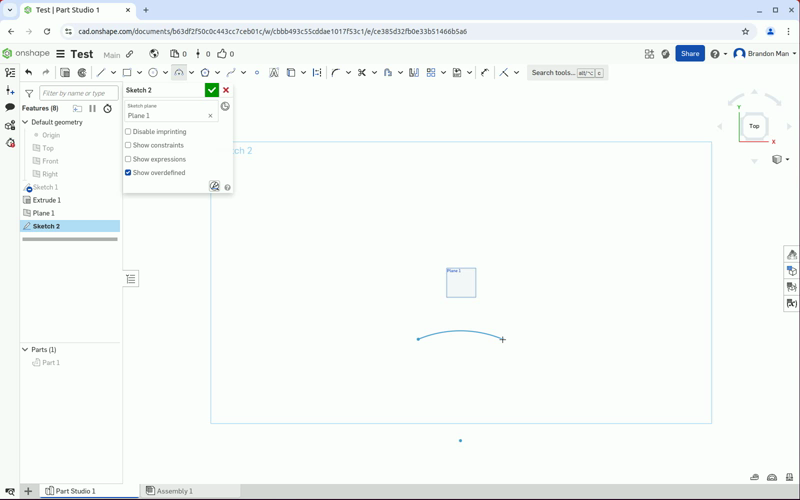
mouse_move(460, 381)
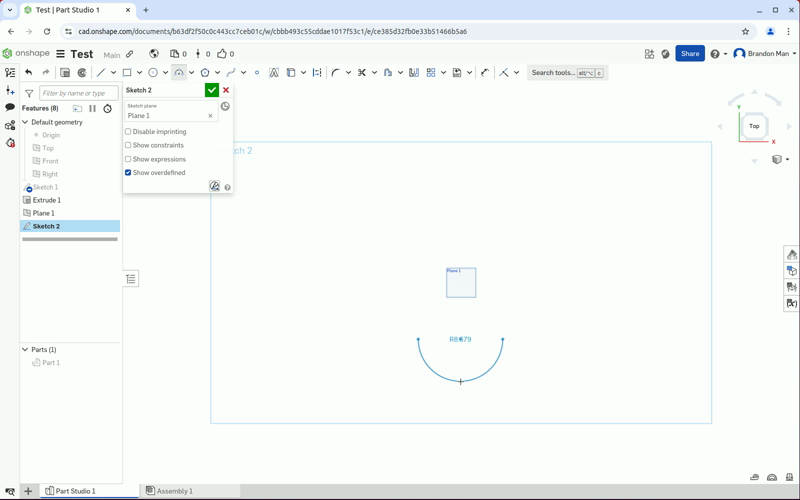
click(460, 381)
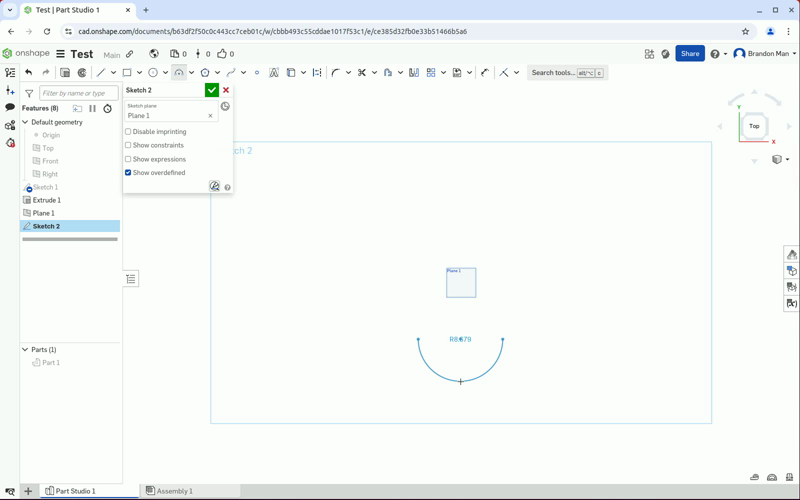
key_up(shift)
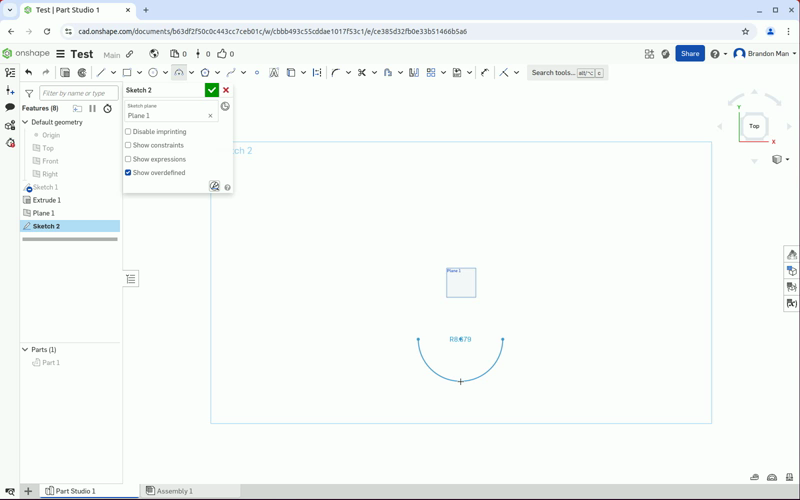
key(esc)
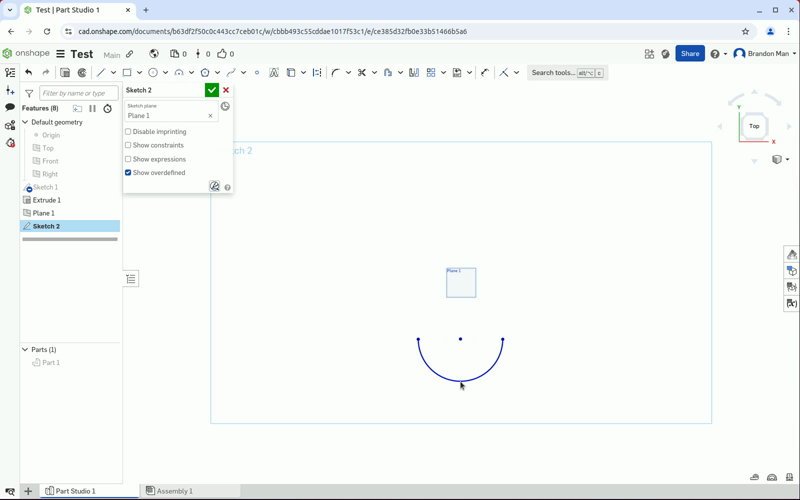
key(l)
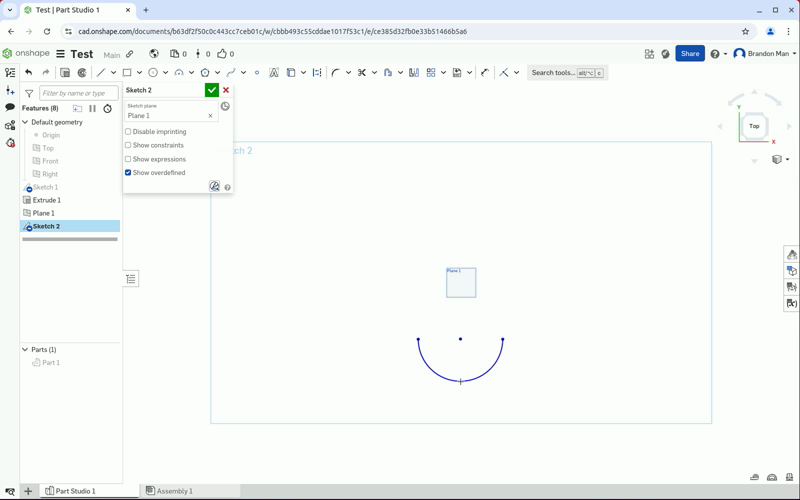
mouse_move(502, 339)
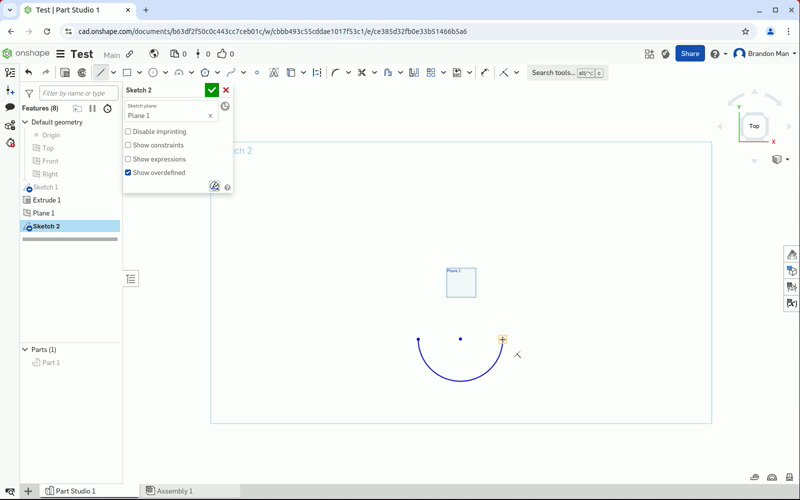
click(502, 339)
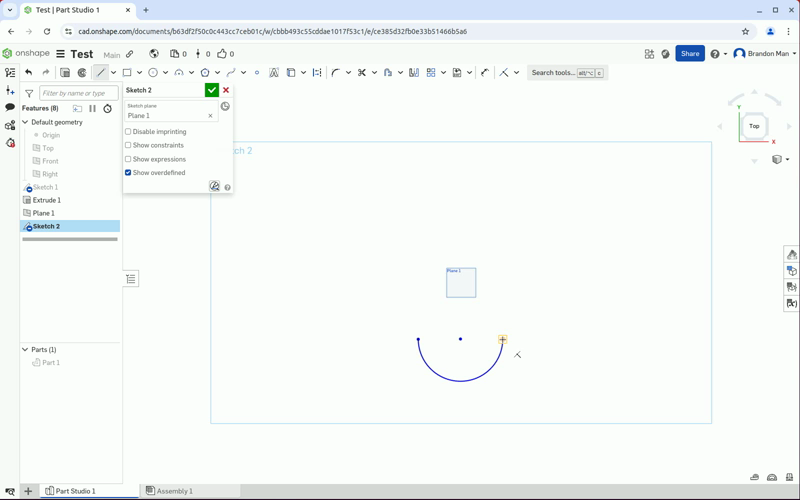
key_down(shift)
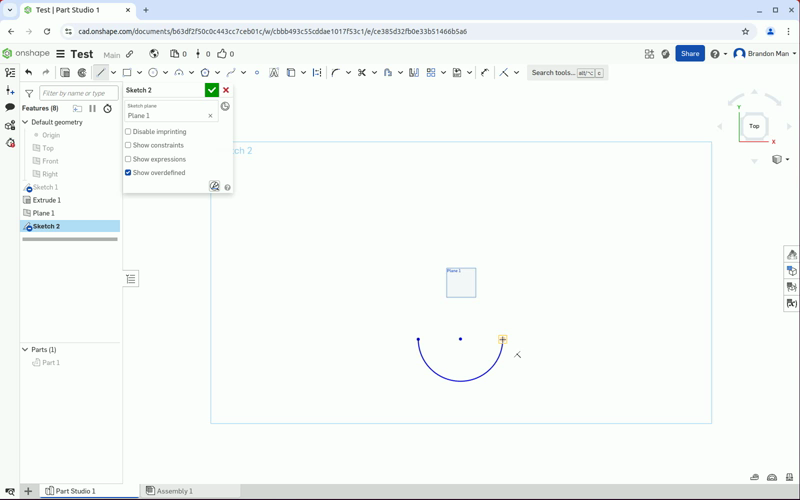
mouse_move(502, 226)
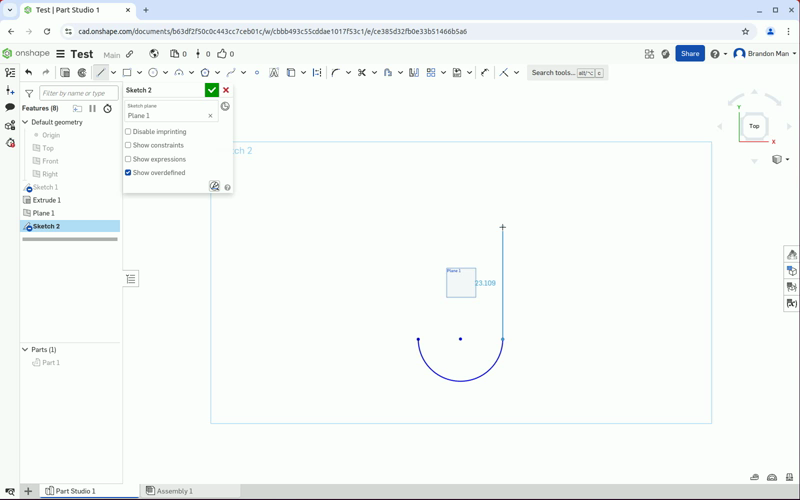
click(502, 226)
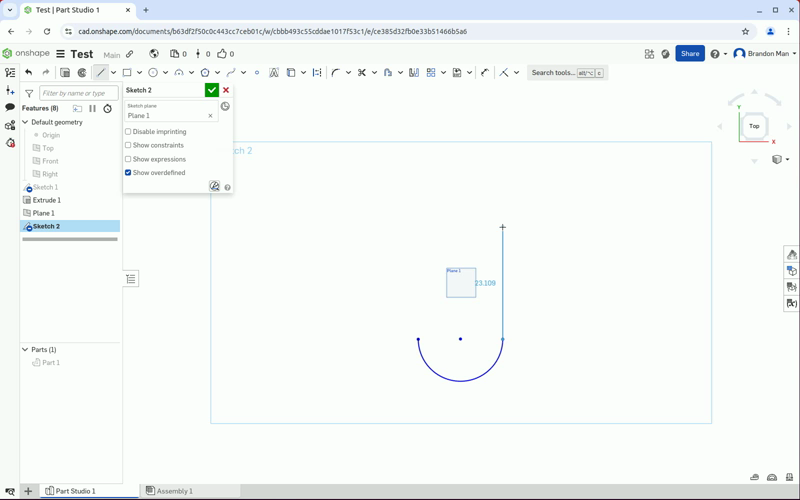
key_up(shift)
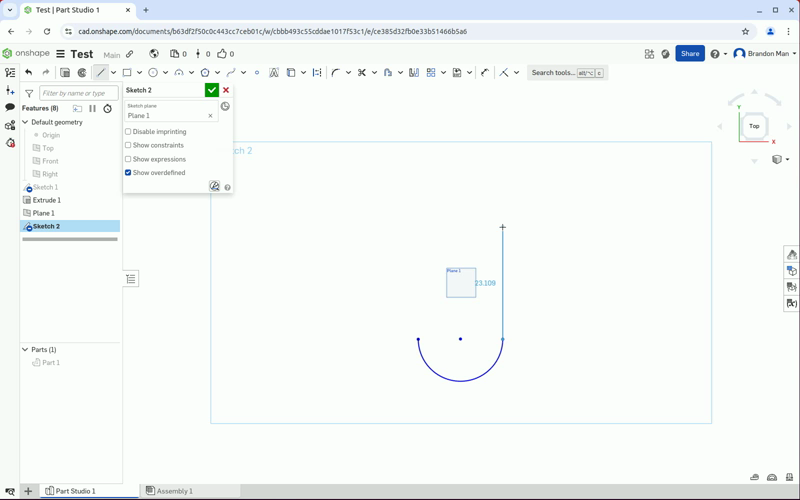
key_down(shift)
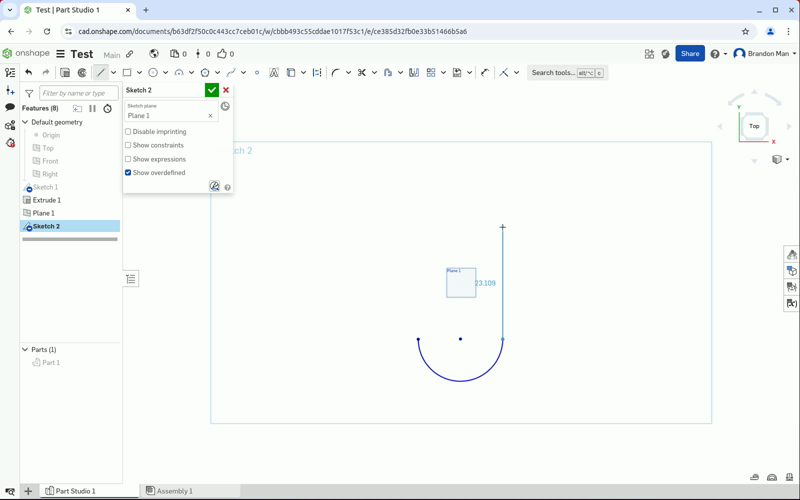
mouse_move(418, 226)
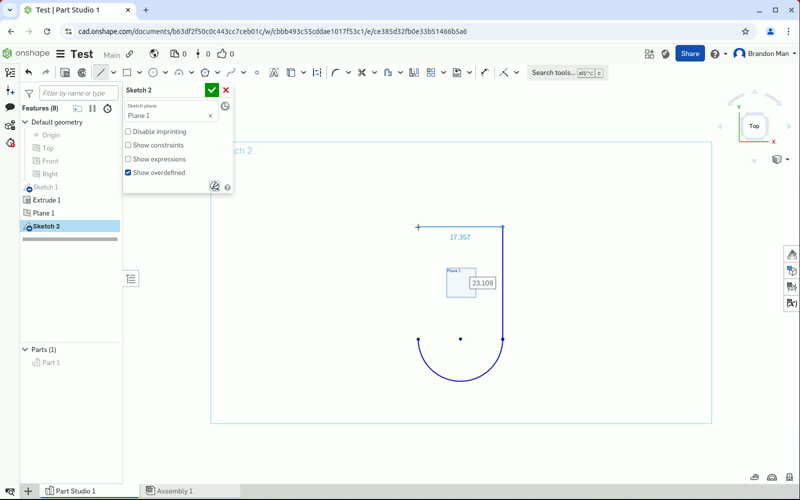
click(418, 226)
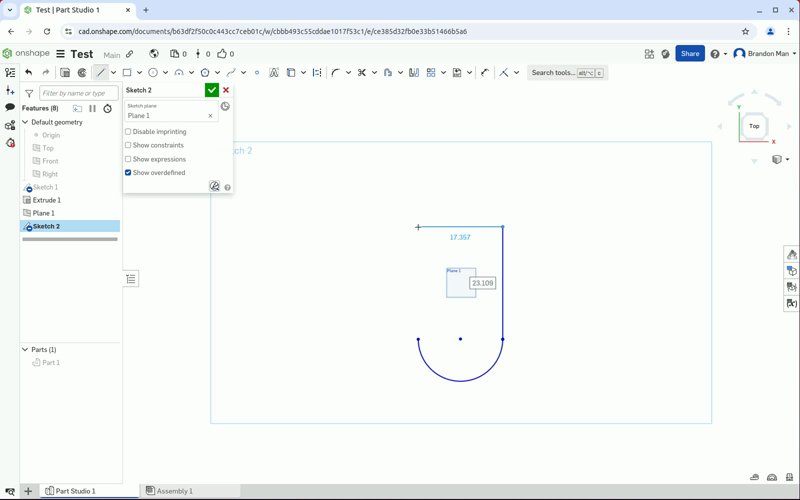
key_up(shift)
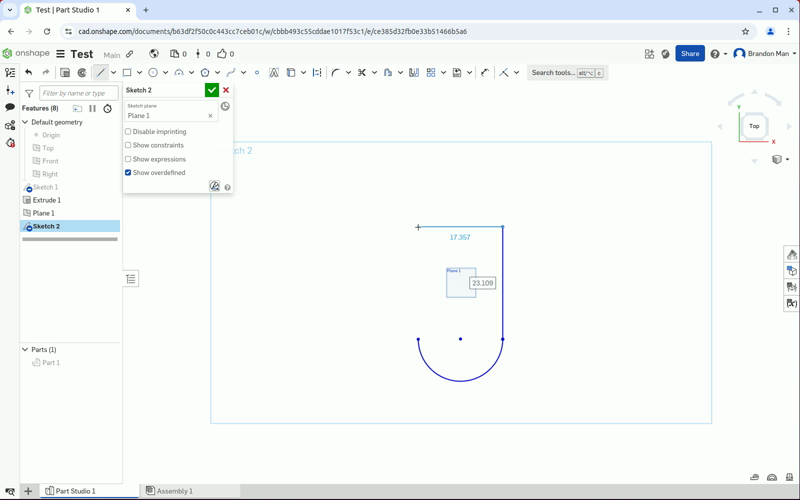
key_down(shift)
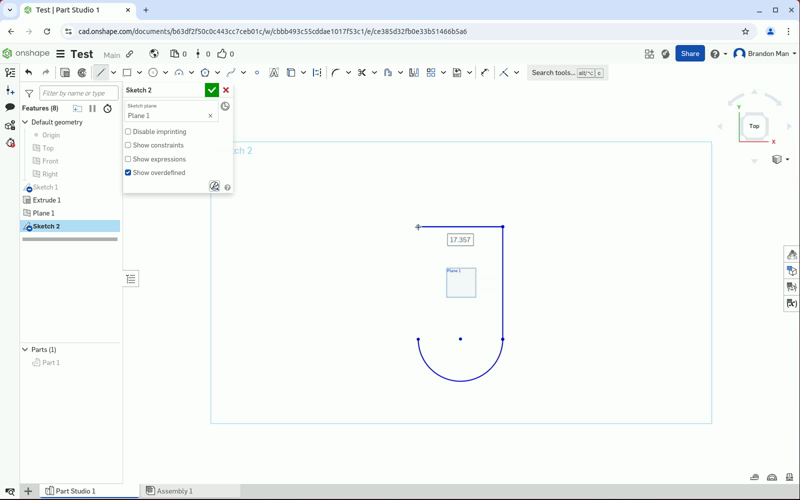
mouse_move(418, 339)
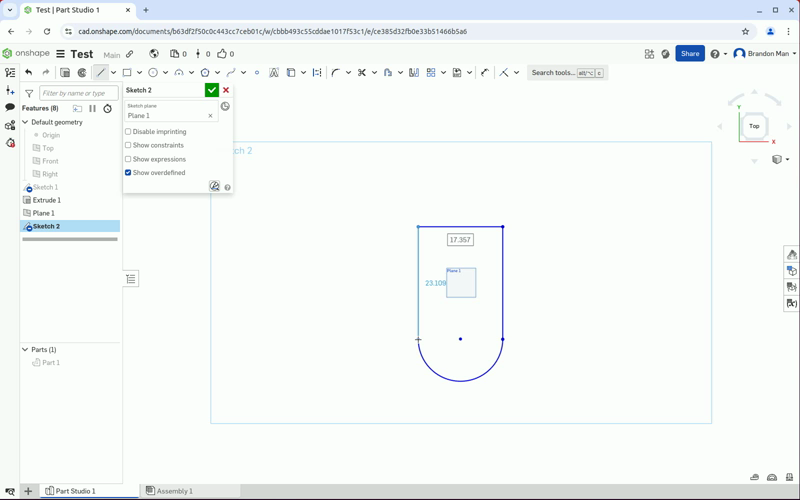
key_up(shift)
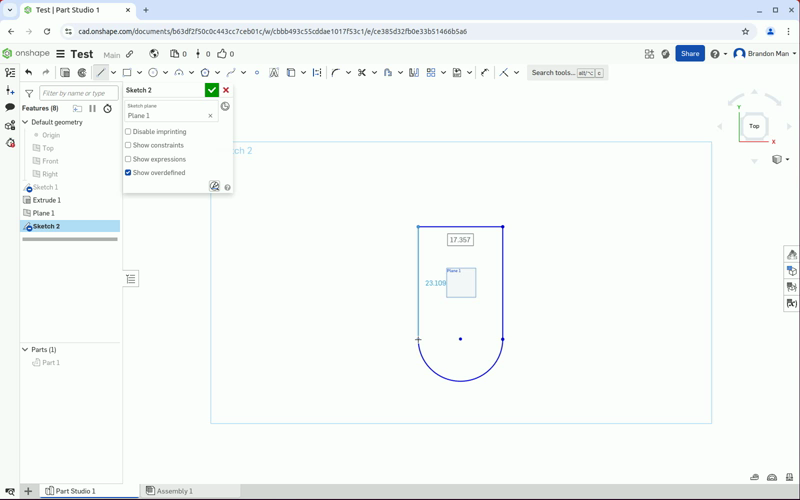
click(418, 339)
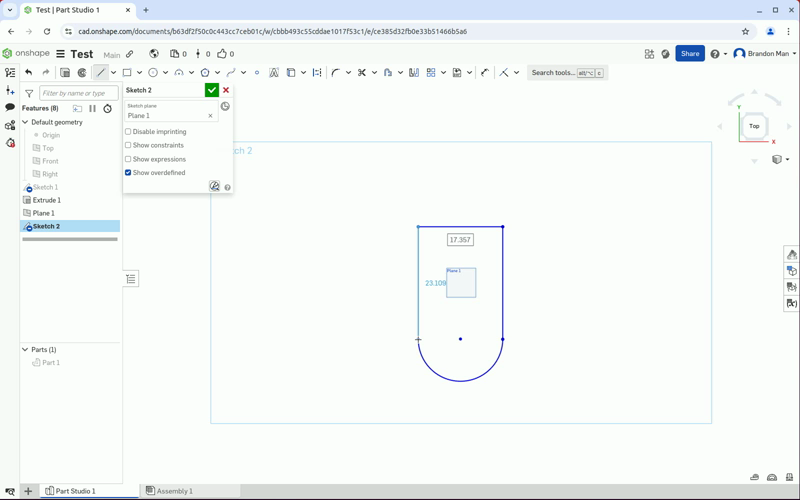
key(esc)
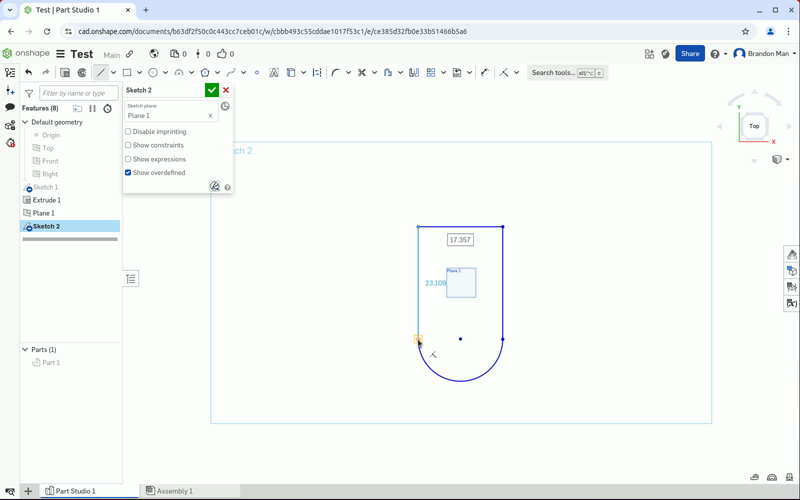
mouse_move(455, 364)
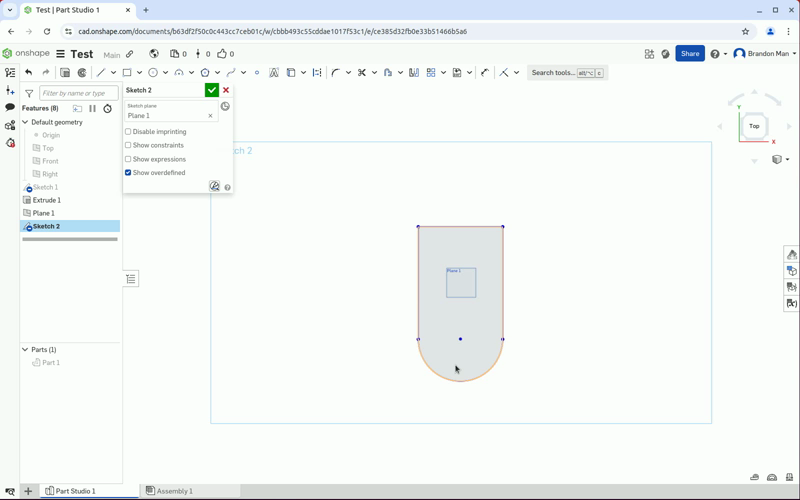
click(455, 364)
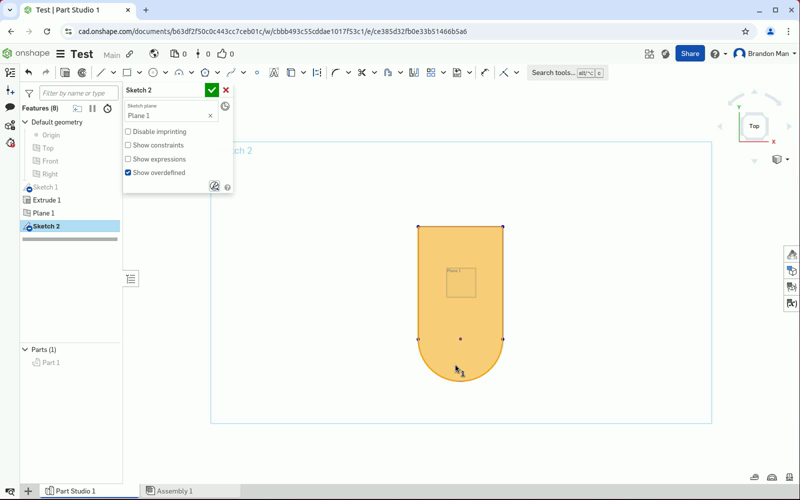
mouse_move(73, 352)
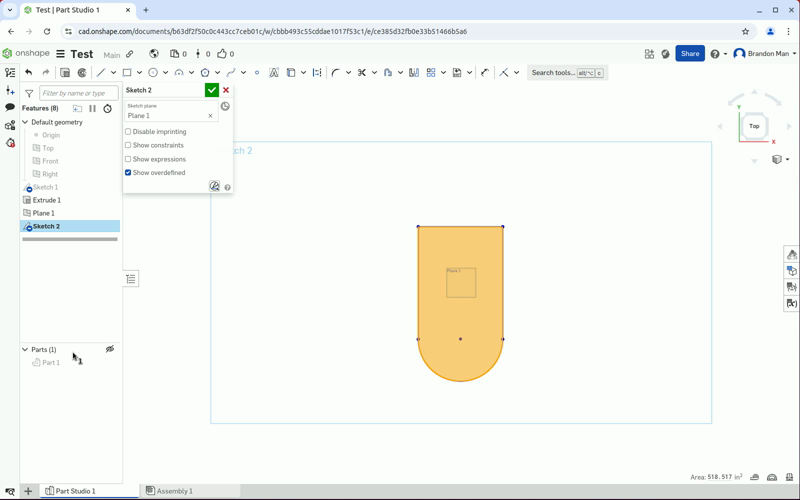
key(shift+y)
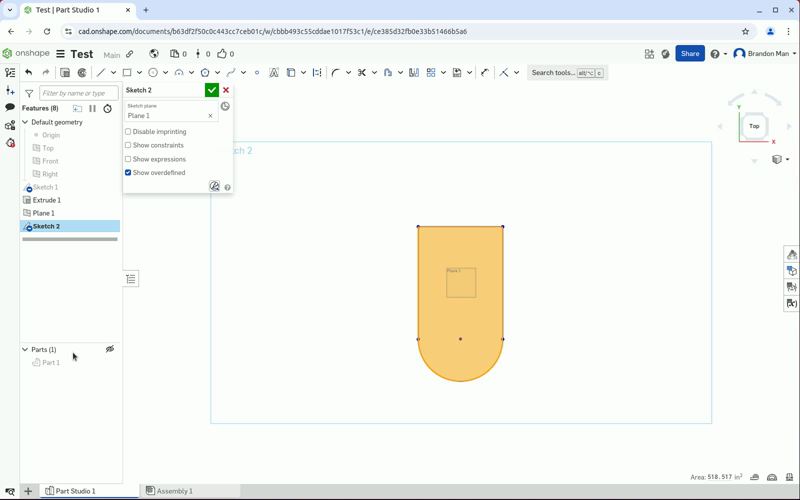
key(shift+e)
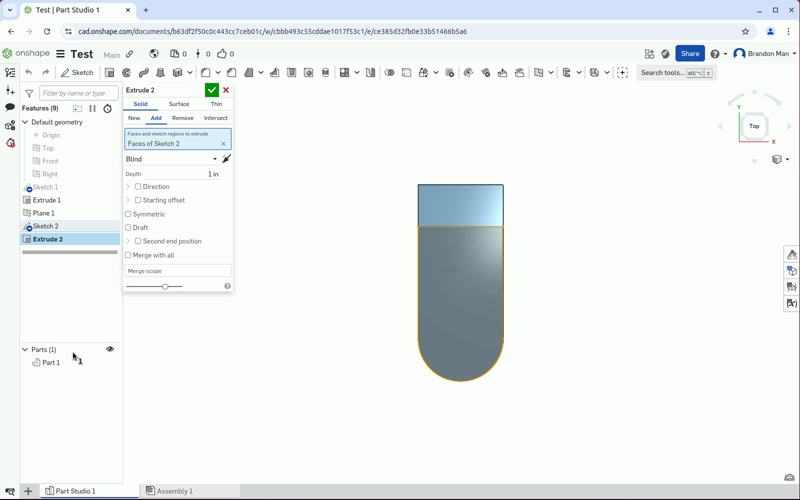
mouse_move(143, 106)
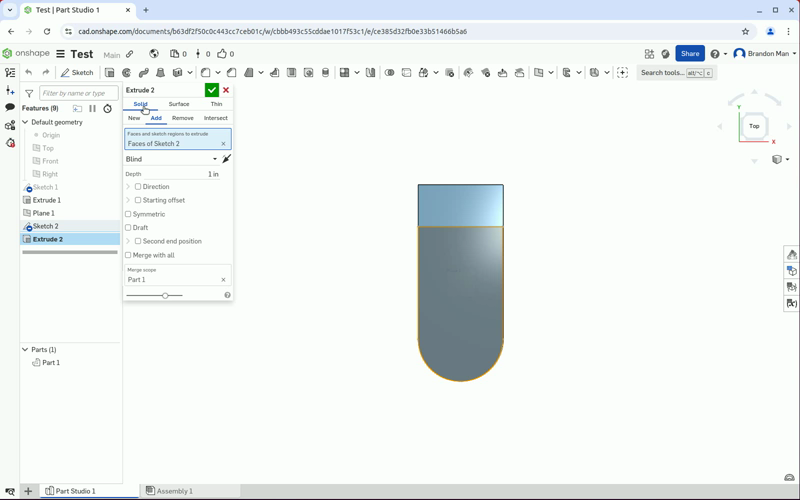
click(143, 106)
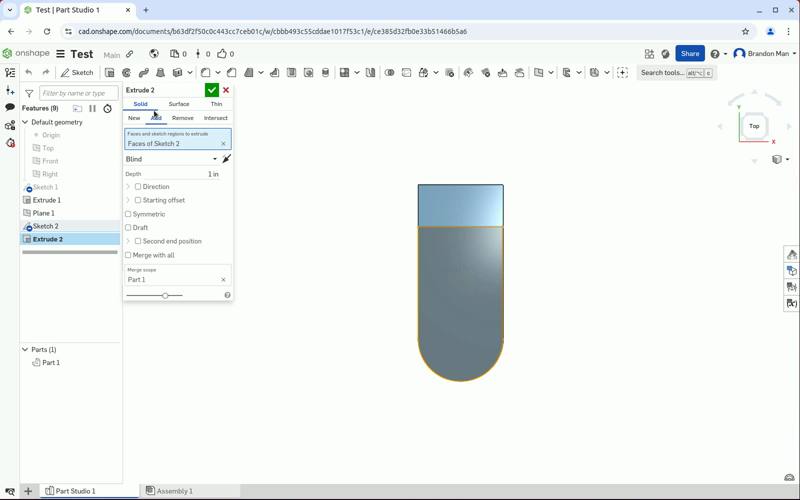
mouse_move(186, 120)
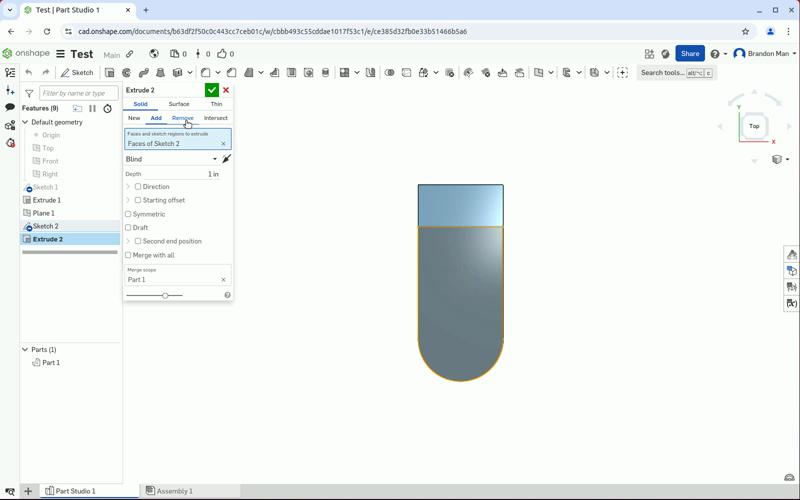
click(186, 120)
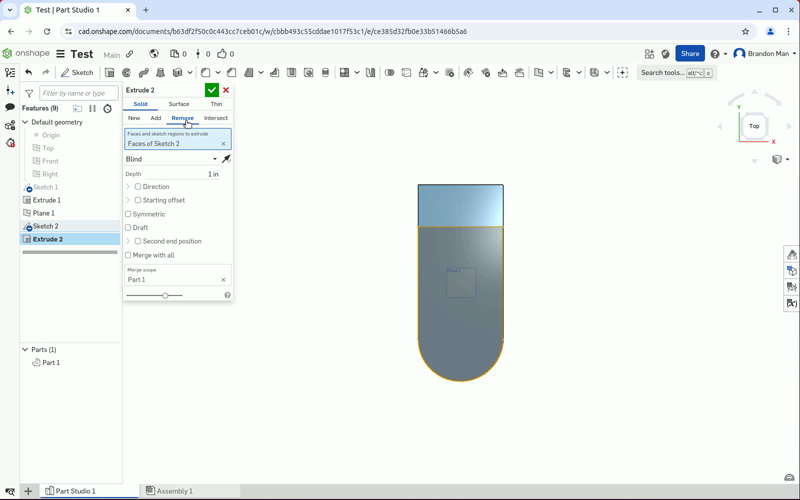
key(tab, 4)
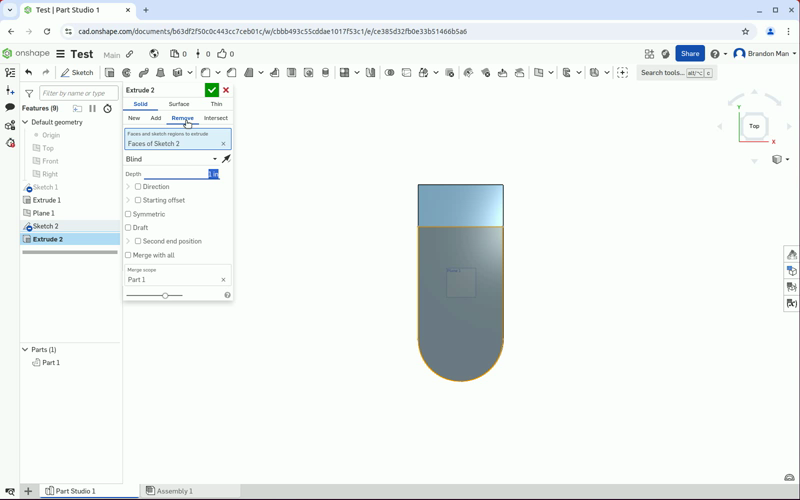
text(14.443)
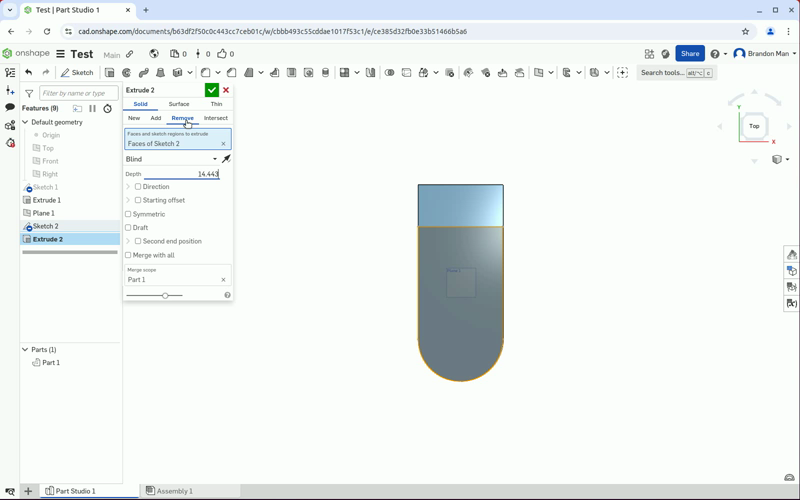
key(tab, 6)
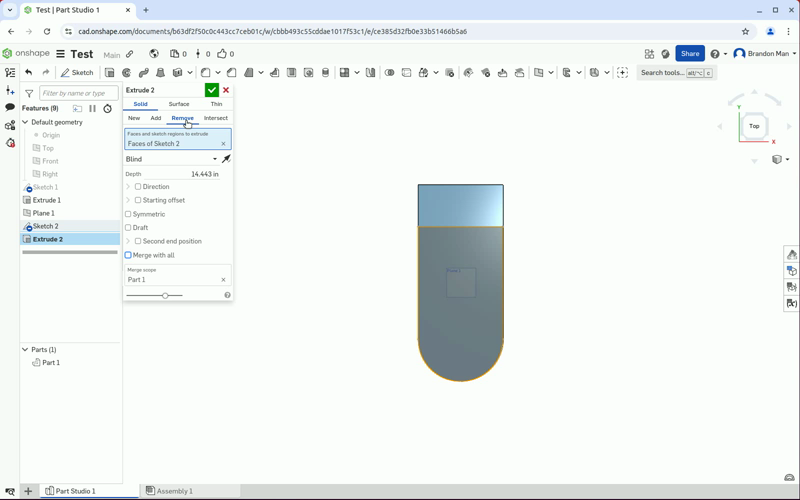
key(space)
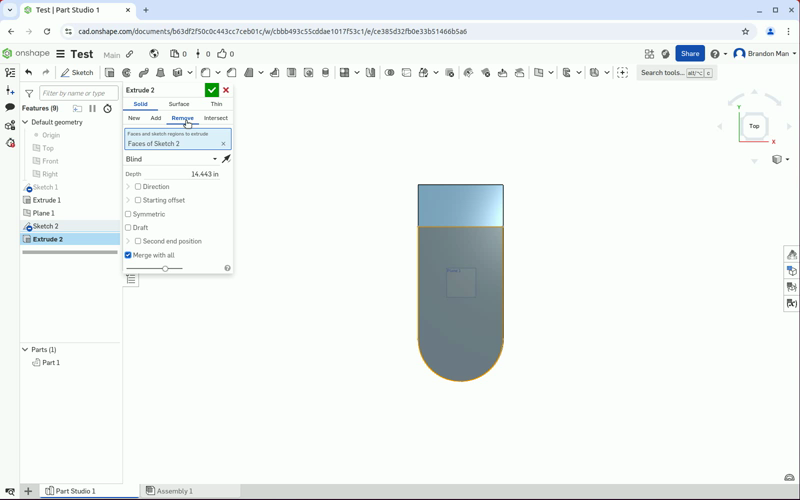
key(enter)
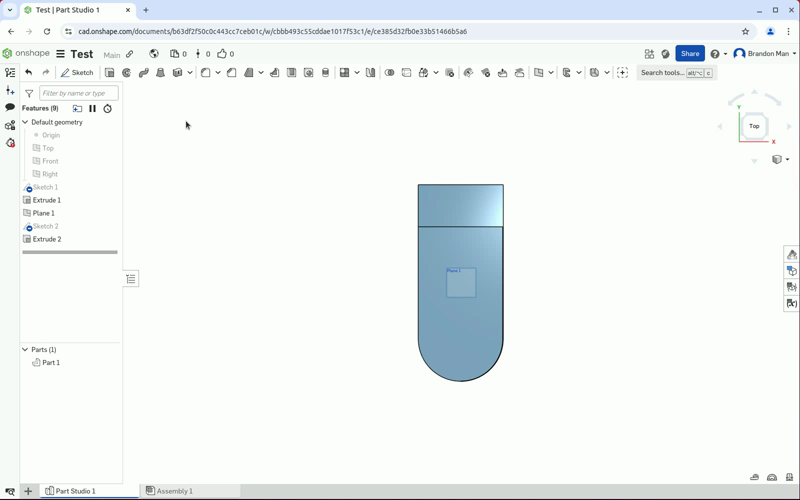
key(shift+h)
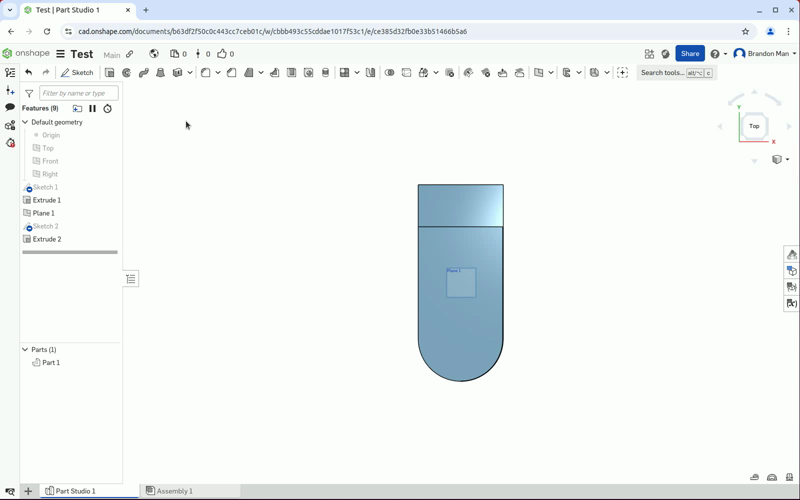
key(shift+h)
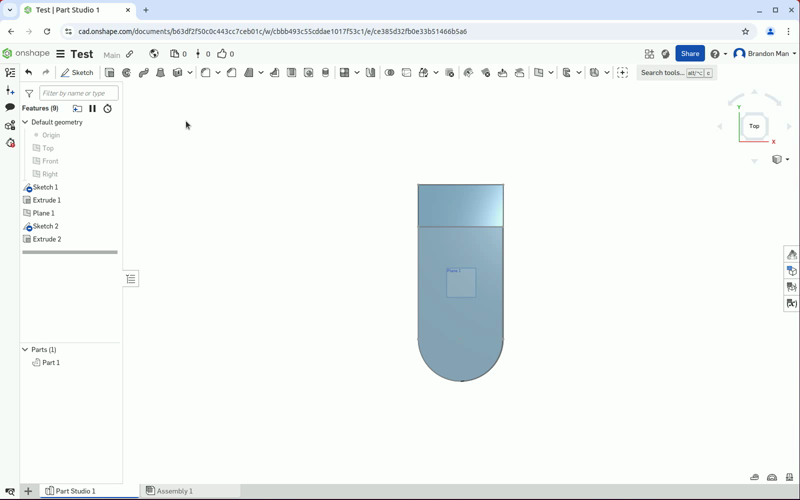
key(shift+7)
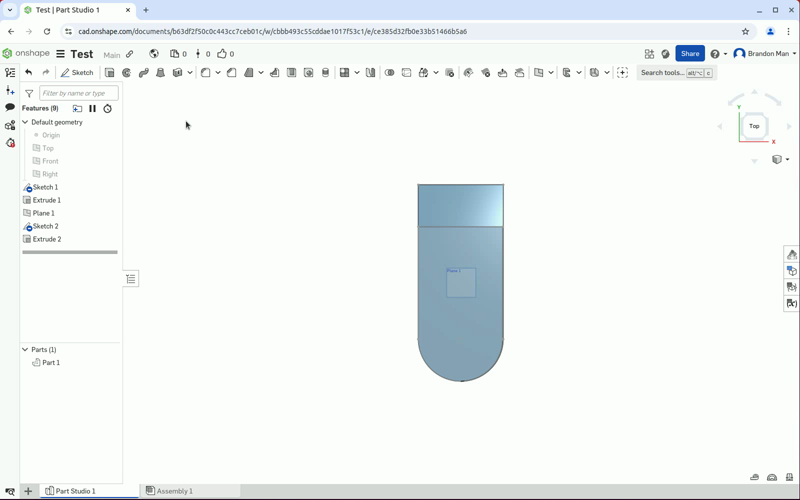
key(up, 3)
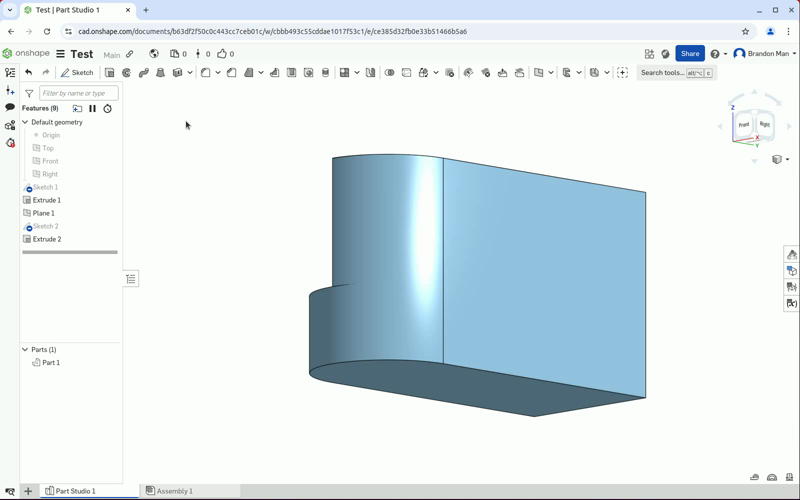
key(left, 3)
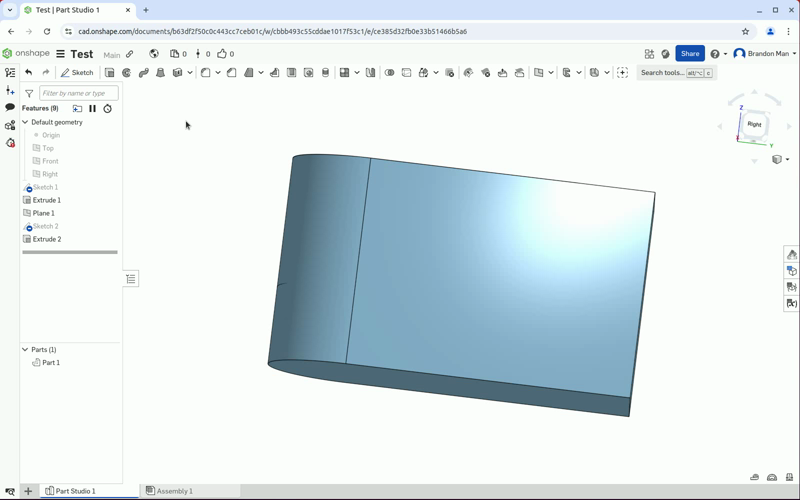
key(right, 3)
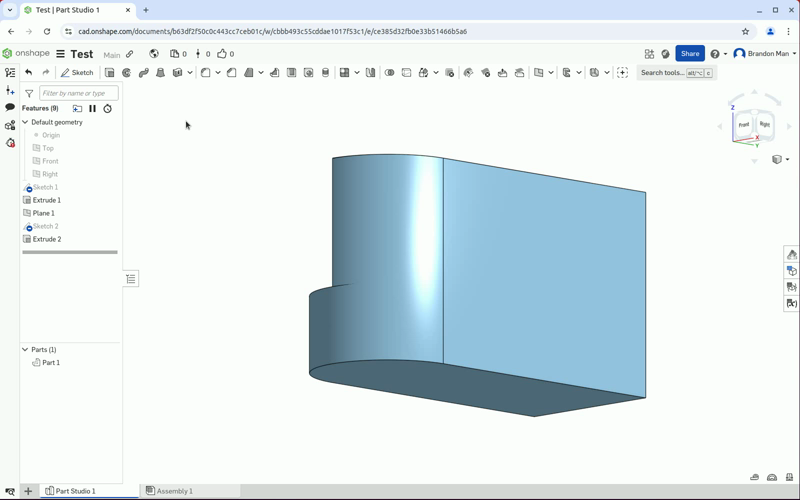
key(down, 3)
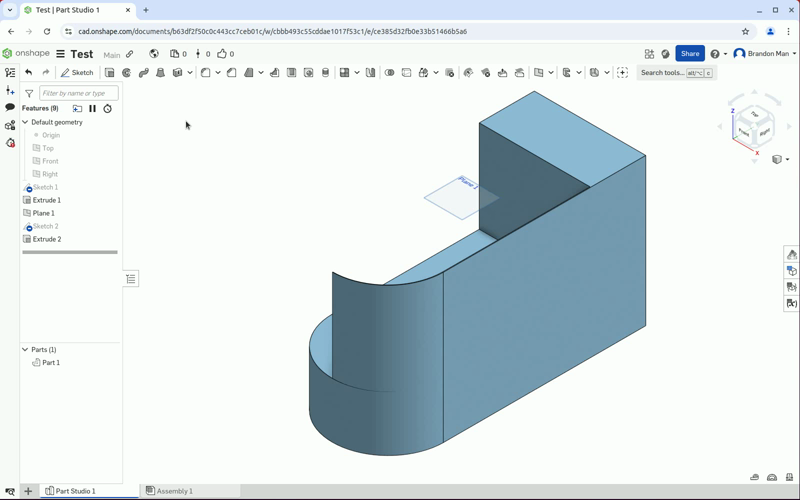
mouse_move(73, 189)
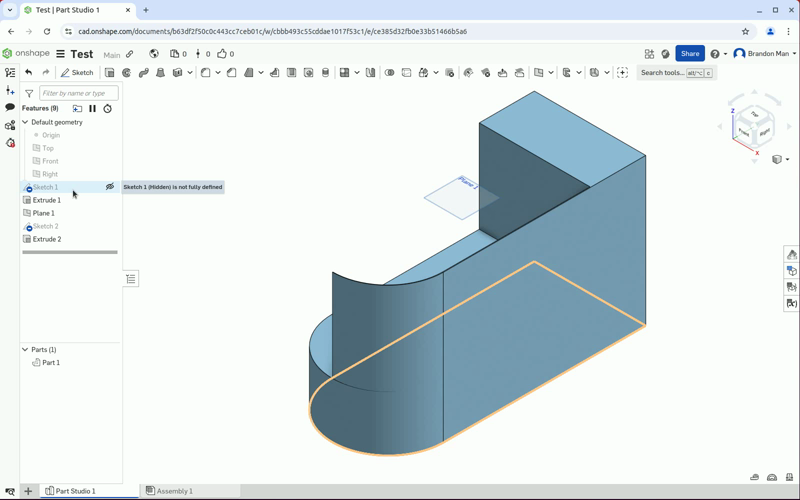
click(73, 189)